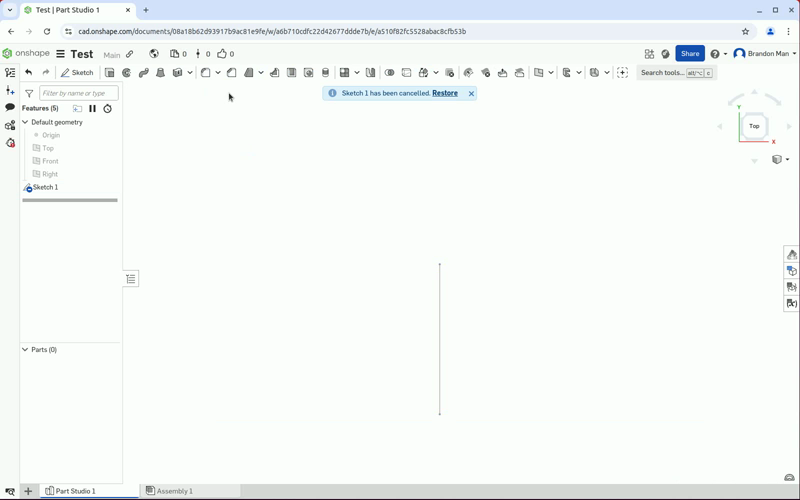
key(shift+h)
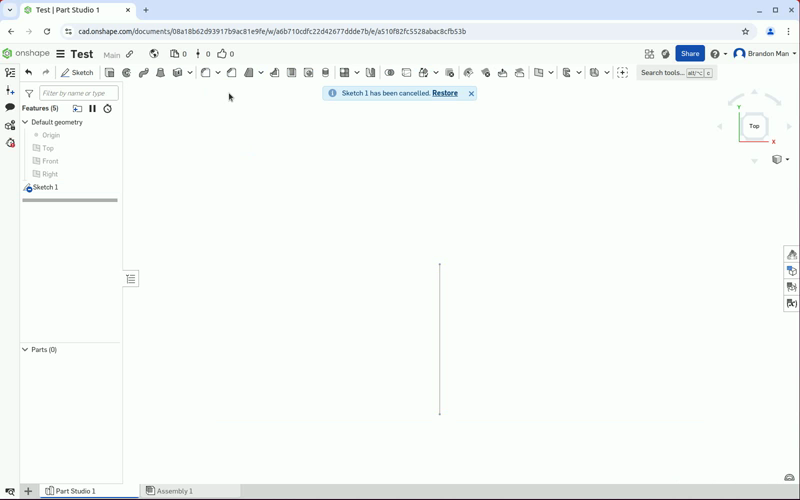
key(shift+s)
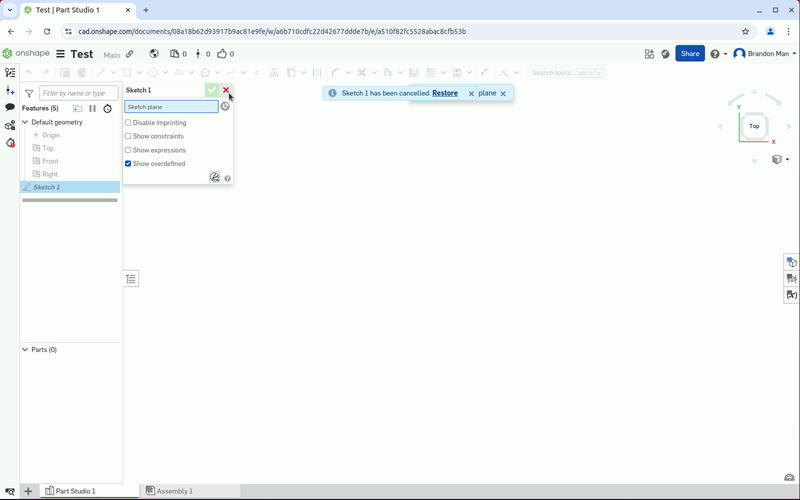
mouse_move(73, 150)
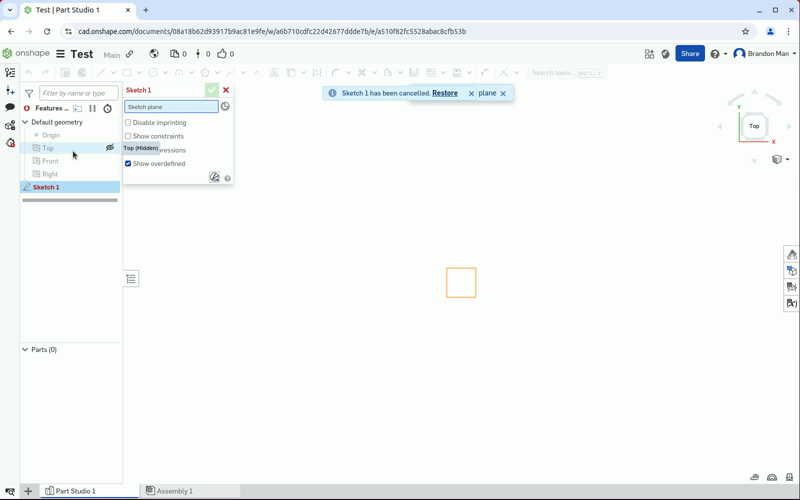
click(73, 150)
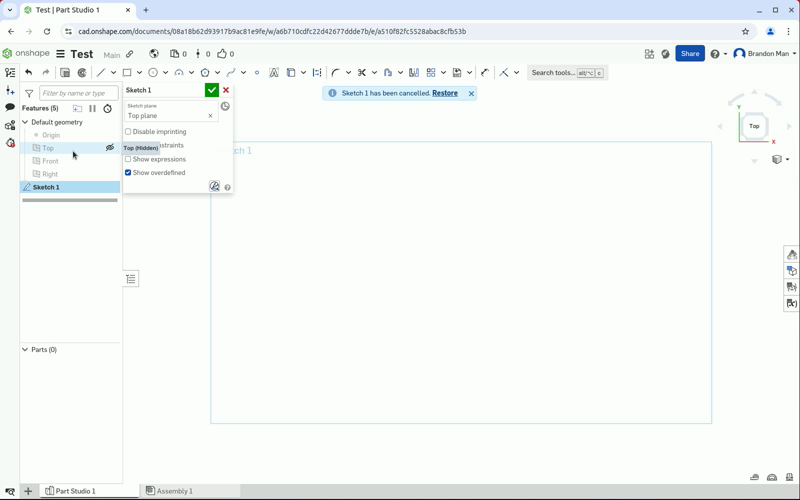
mouse_move(73, 352)
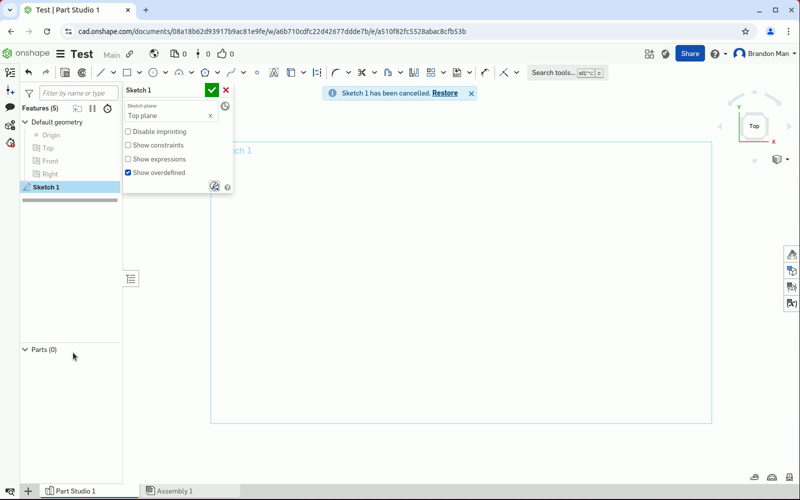
key(y)
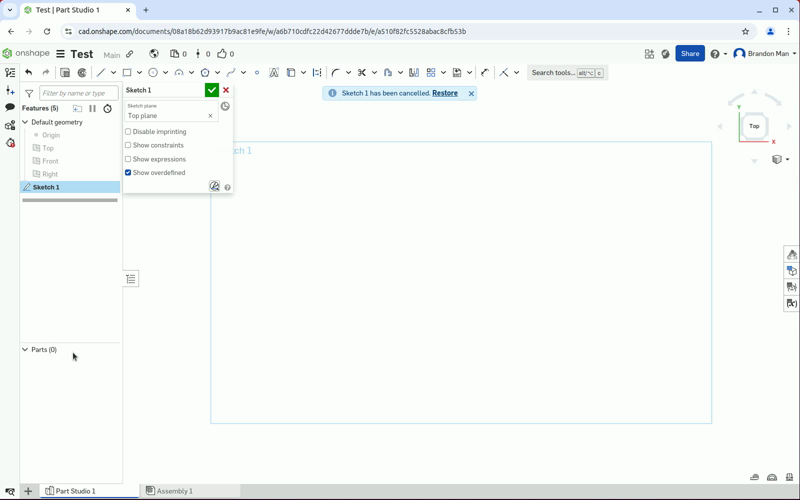
key(l)
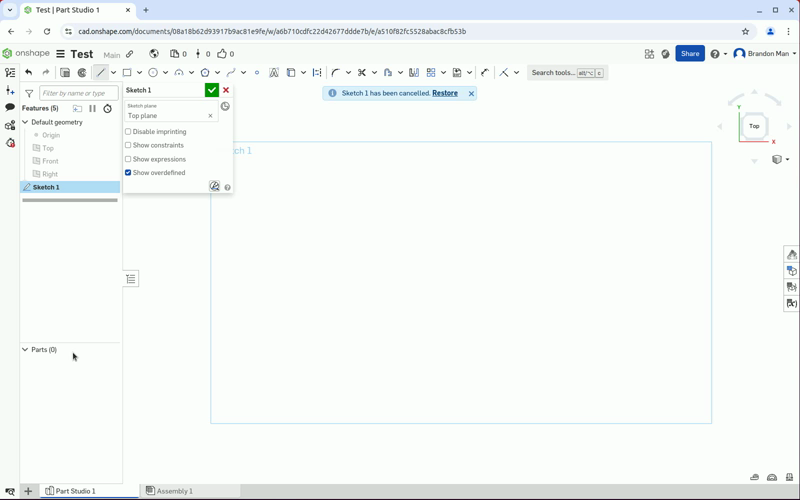
key_down(shift)
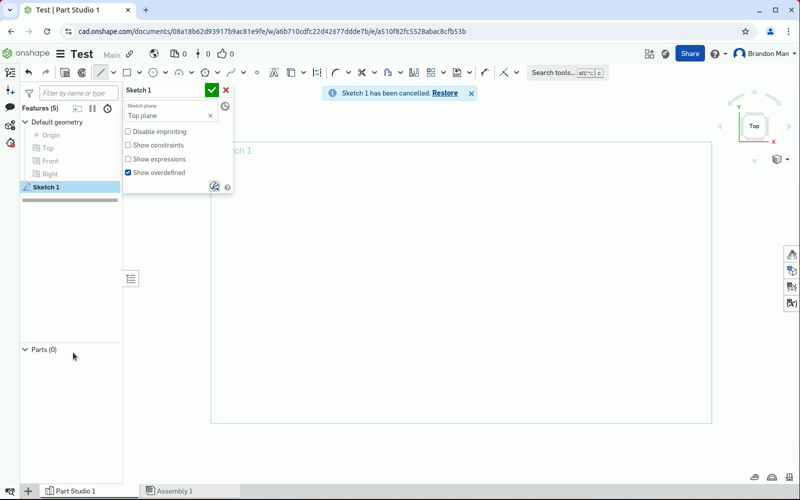
mouse_move(460, 349)
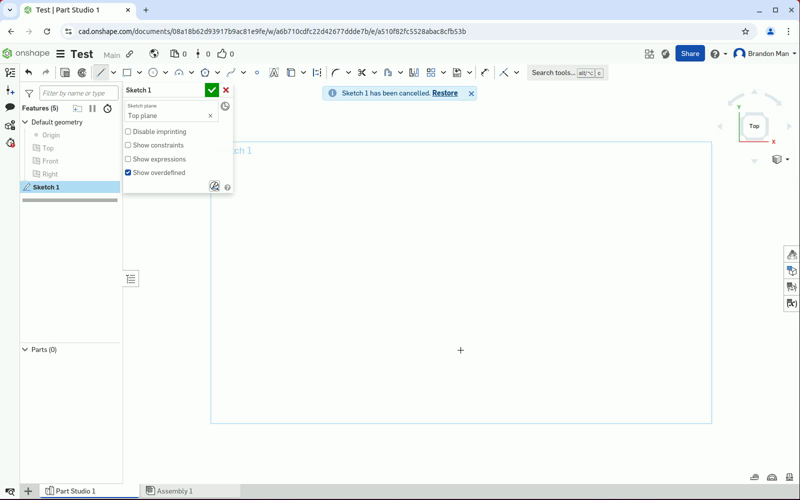
click(460, 349)
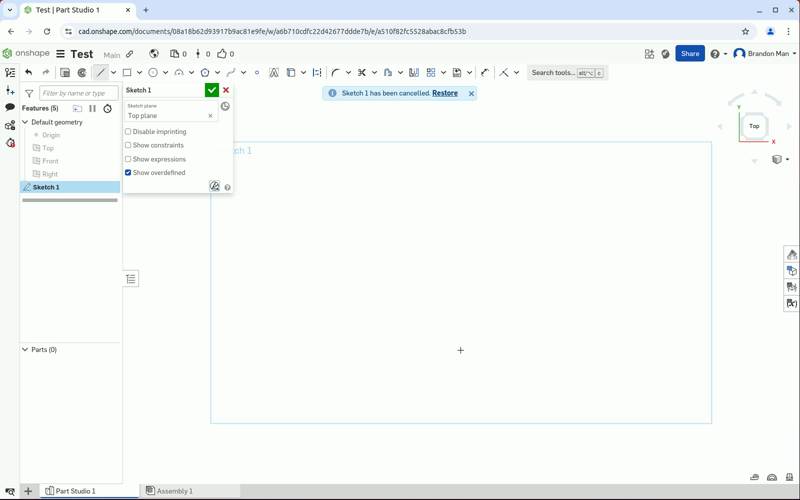
key_up(shift)
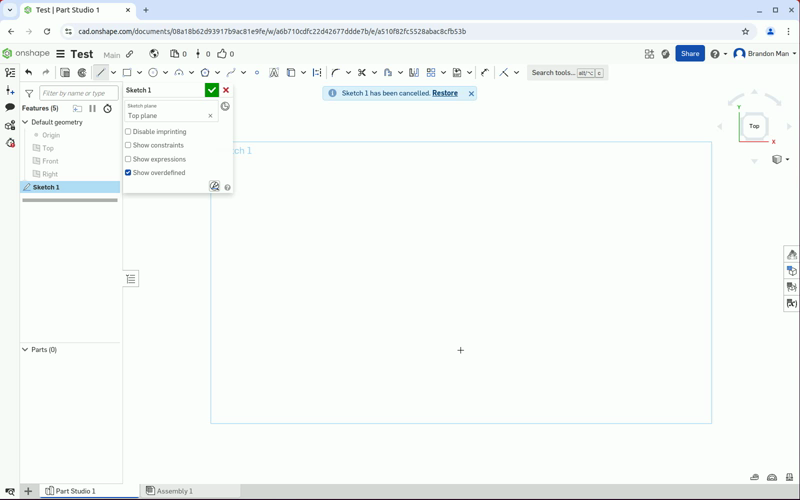
key_down(shift)
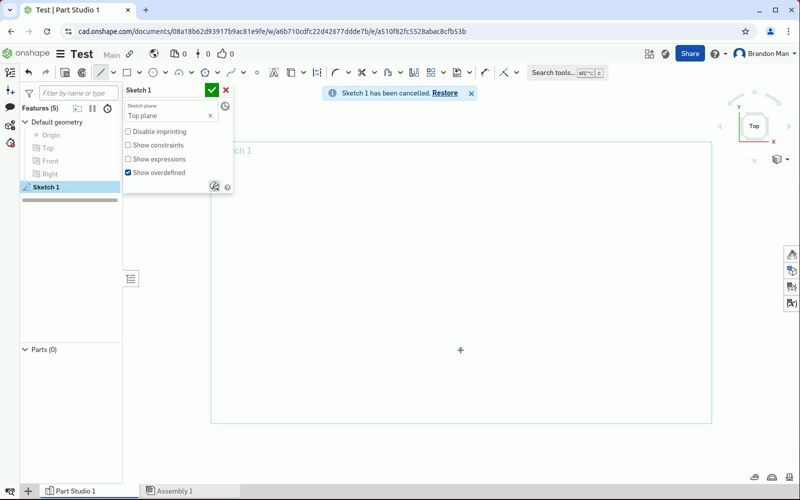
mouse_move(490, 349)
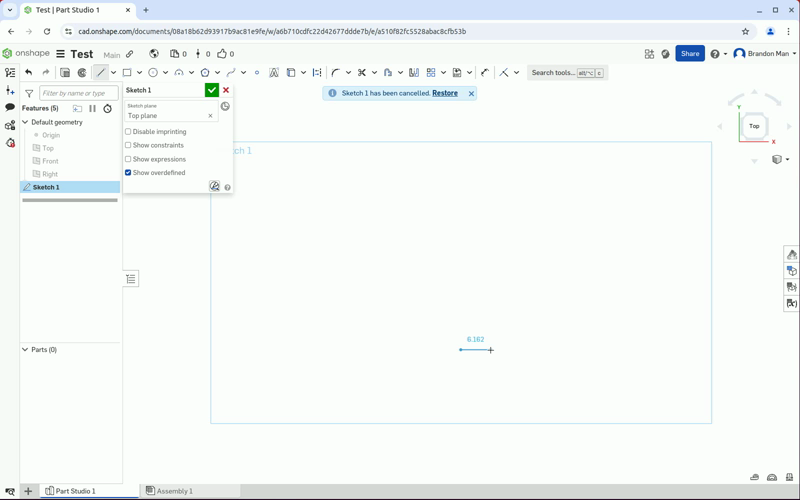
mouse_move(469, 349)
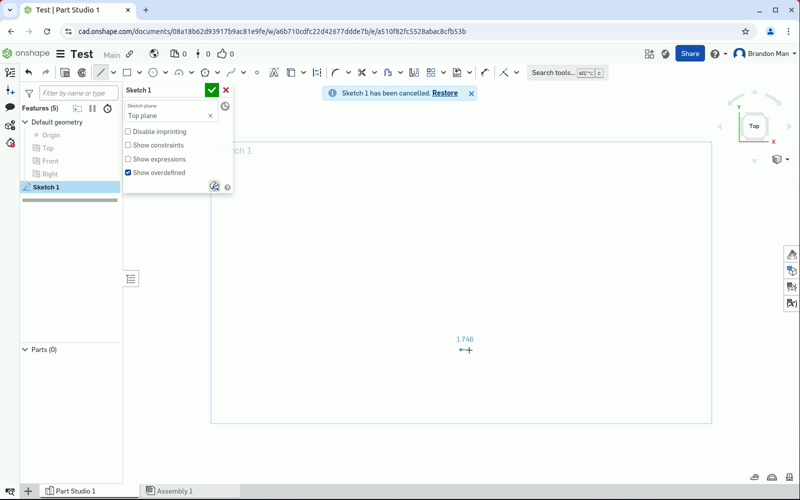
click(469, 349)
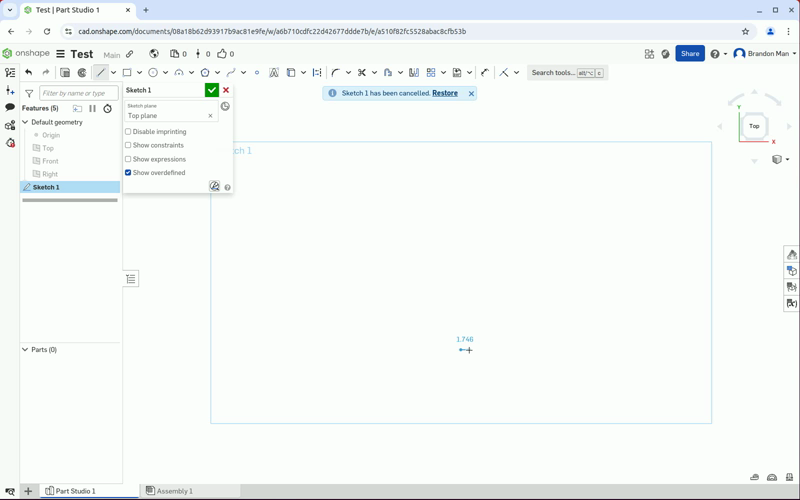
key_up(shift)
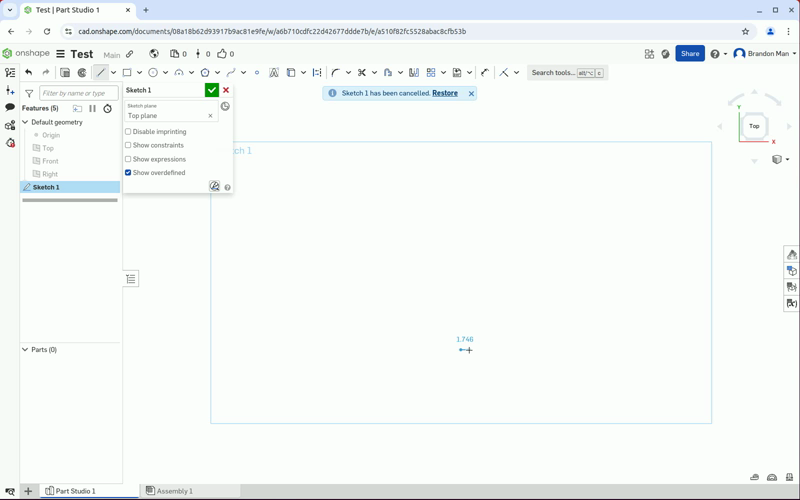
key(esc)
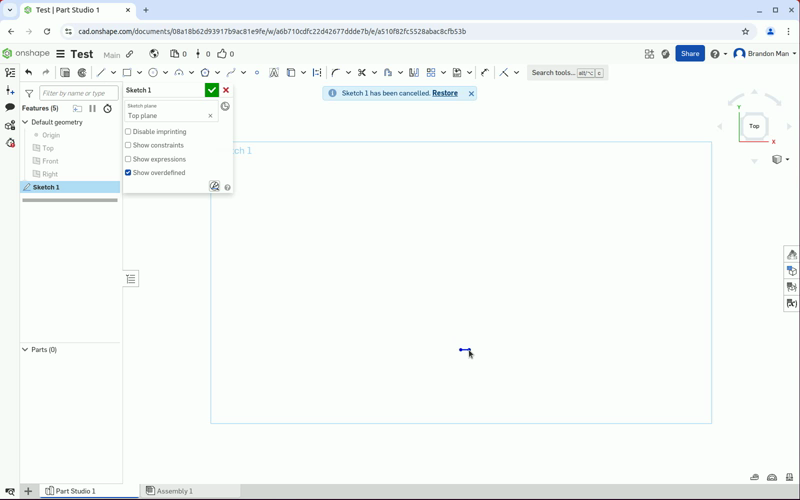
key(a)
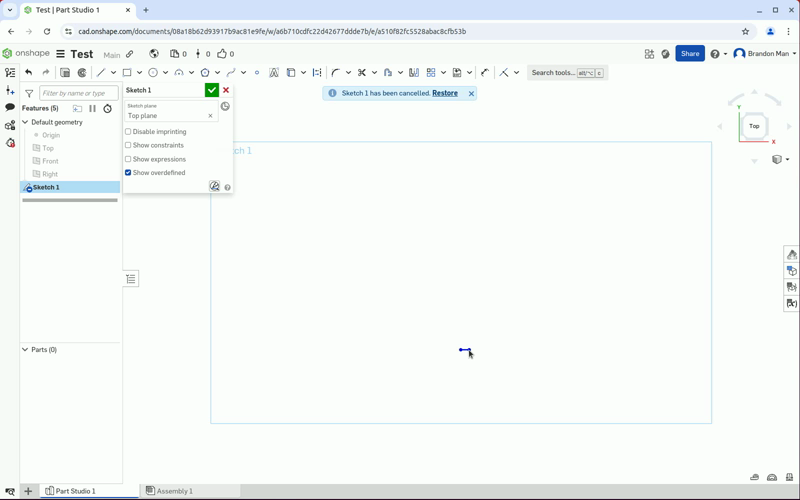
mouse_move(469, 349)
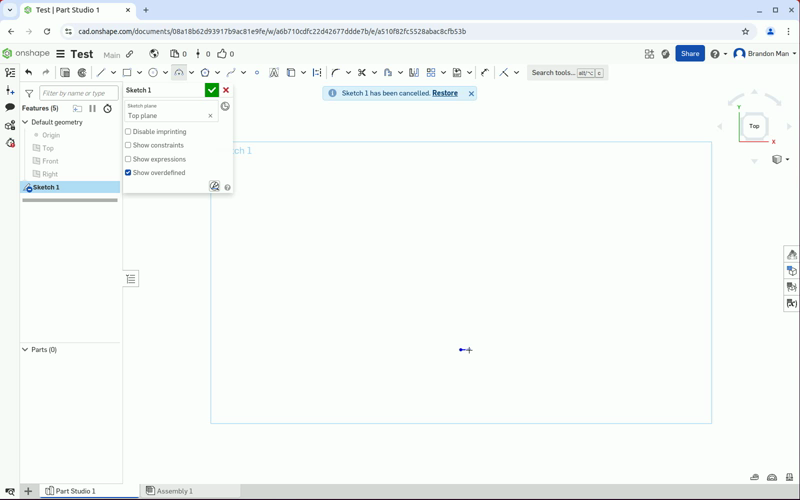
click(469, 349)
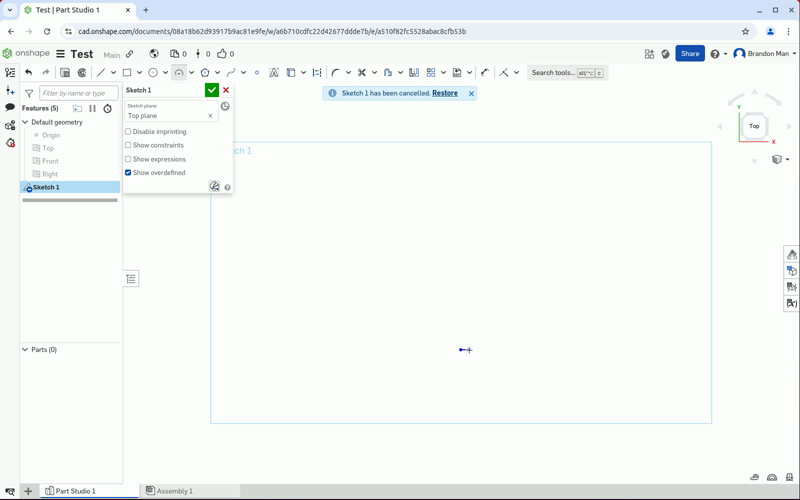
key_down(shift)
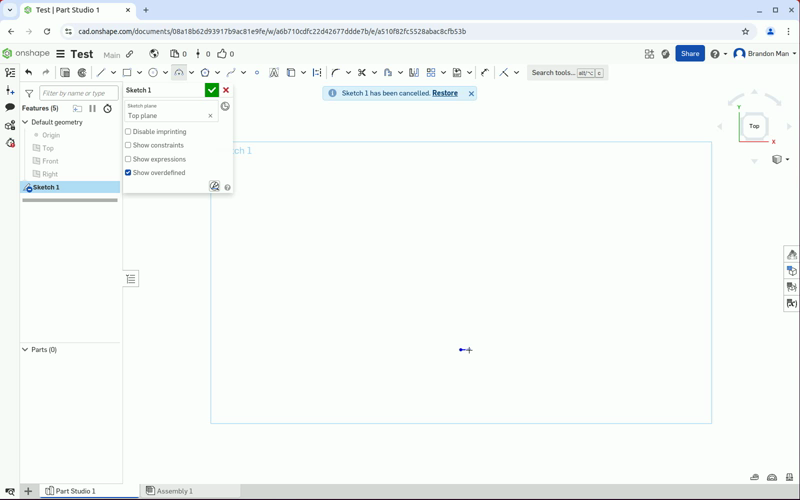
mouse_move(528, 288)
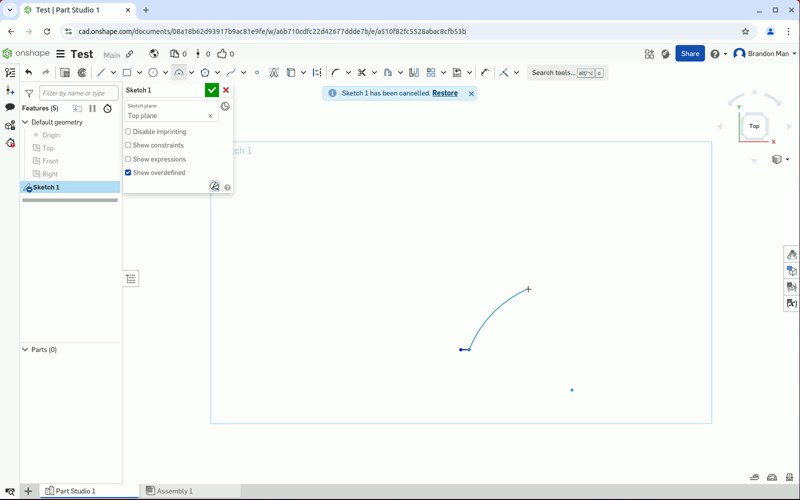
click(528, 288)
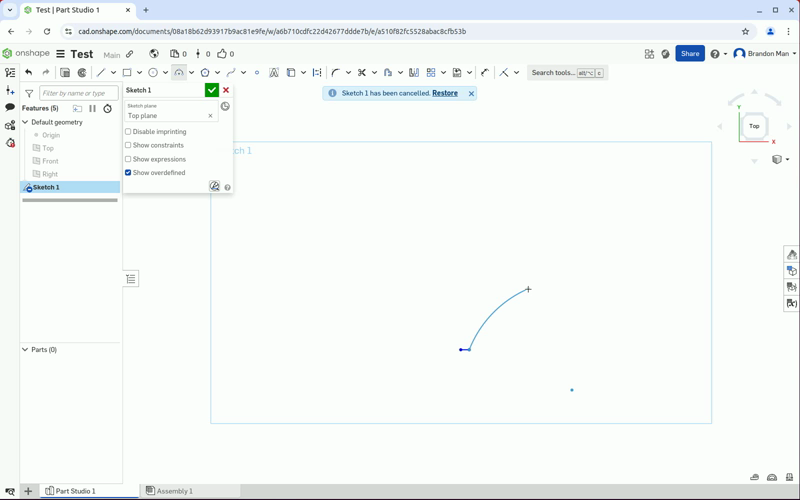
mouse_move(509, 329)
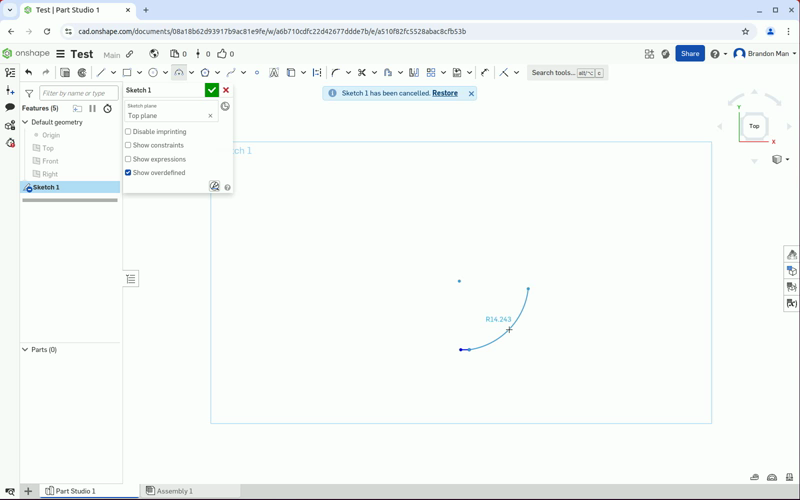
click(509, 329)
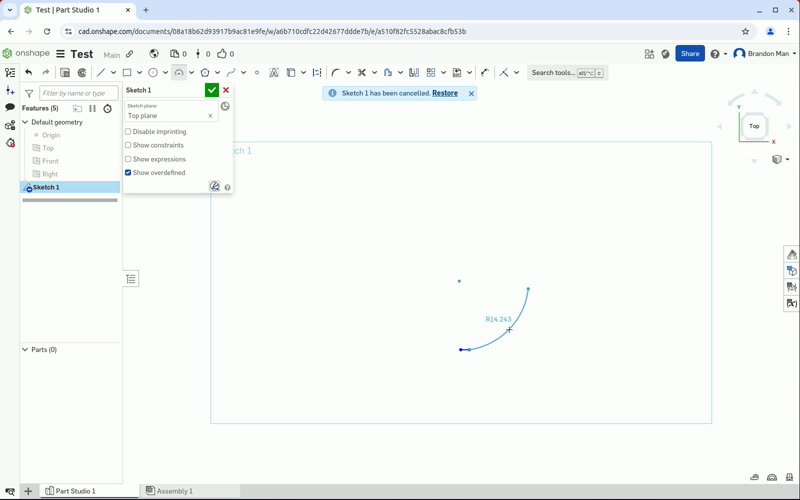
key_up(shift)
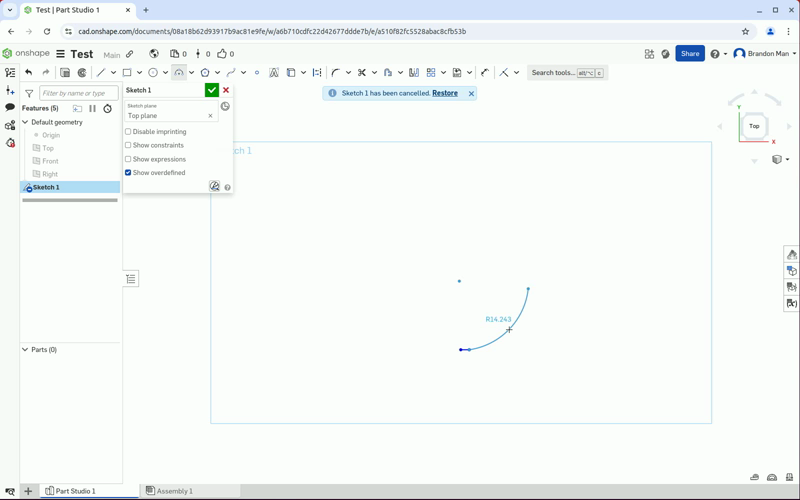
key(esc)
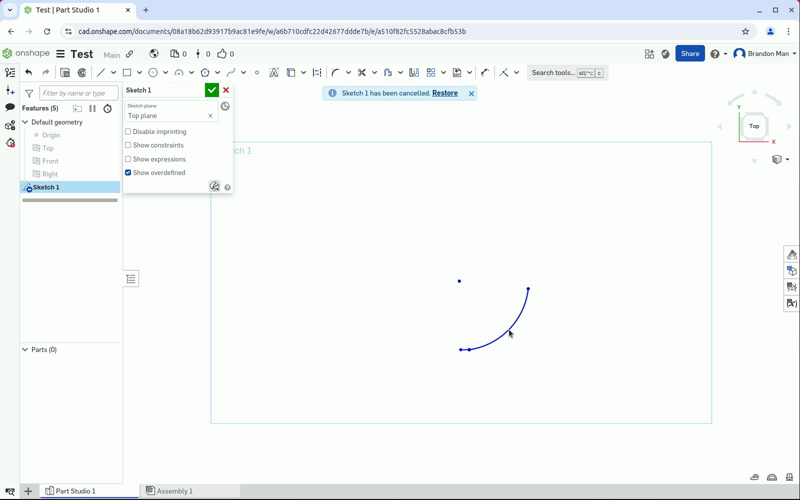
key(l)
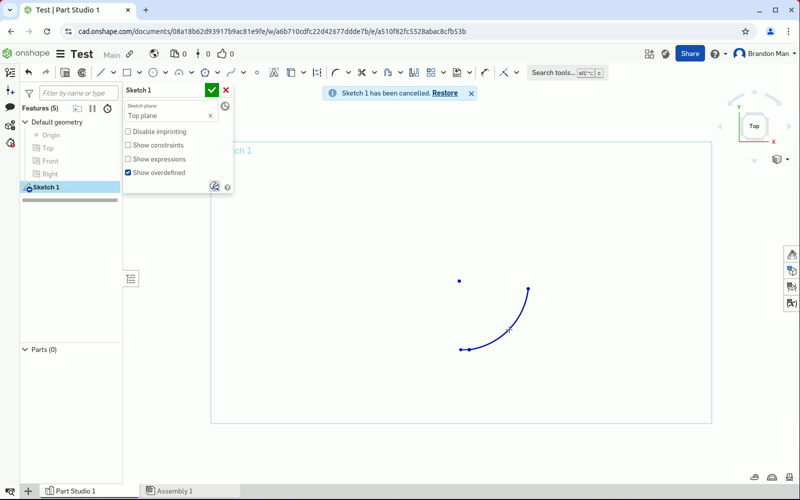
mouse_move(528, 288)
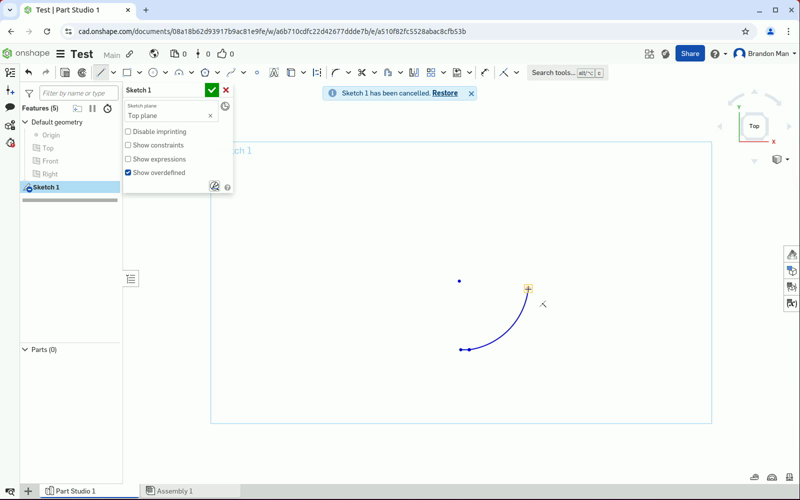
click(528, 288)
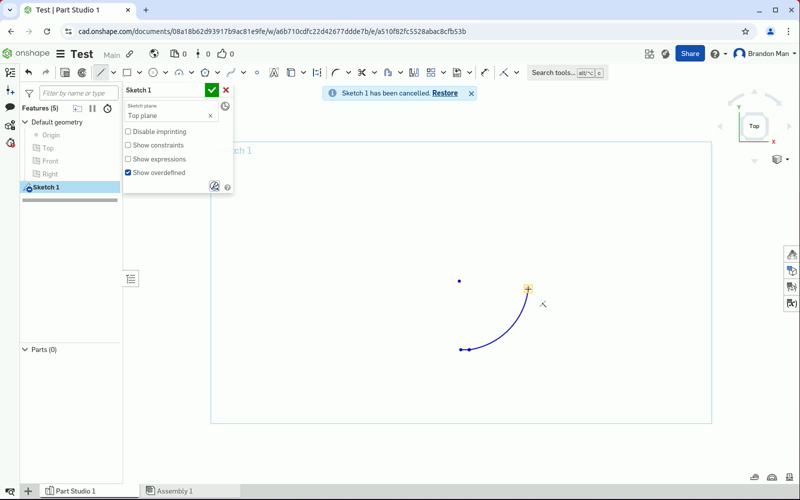
key_down(shift)
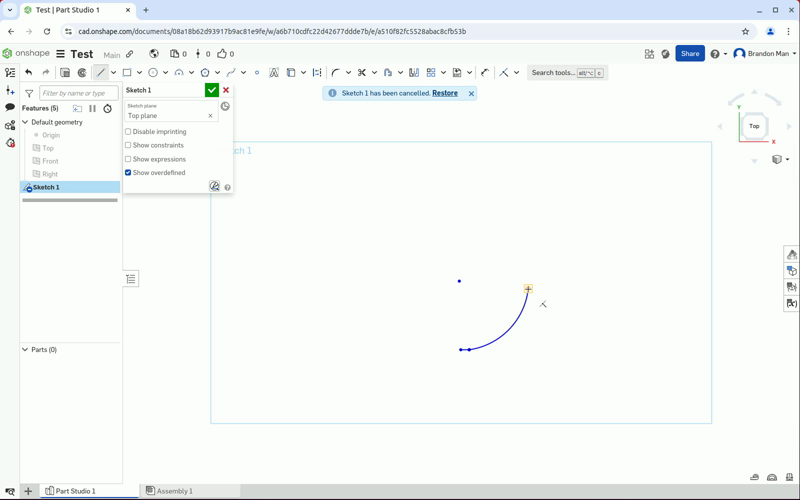
mouse_move(460, 288)
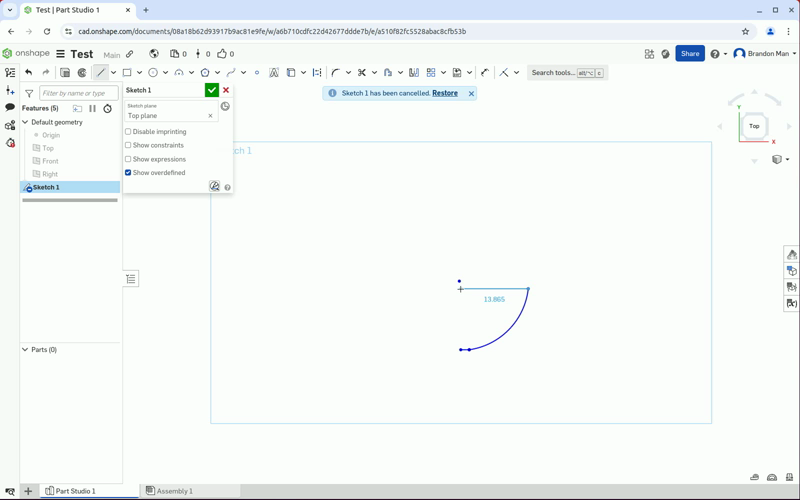
click(460, 288)
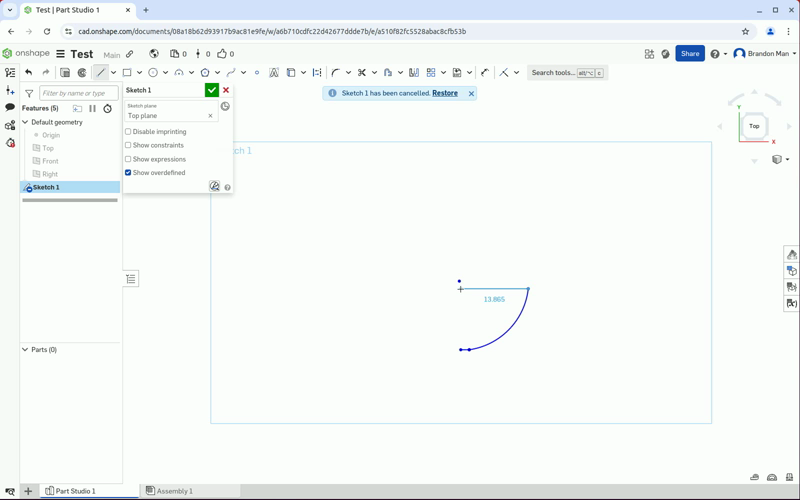
key_up(shift)
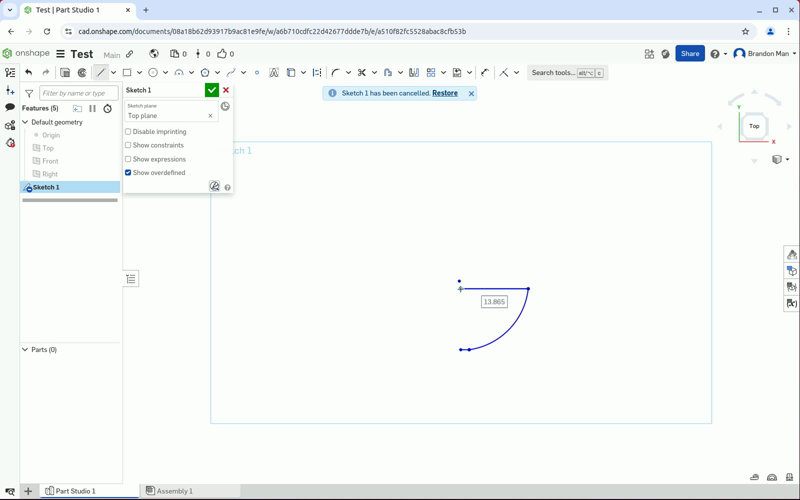
key_down(shift)
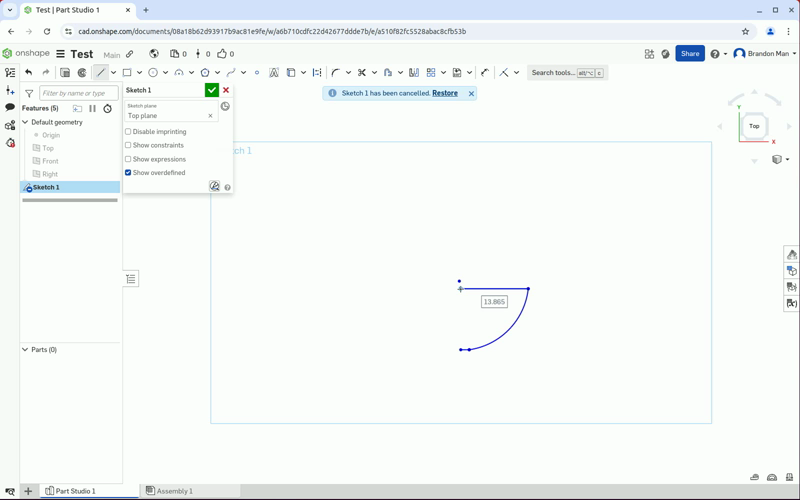
mouse_move(460, 349)
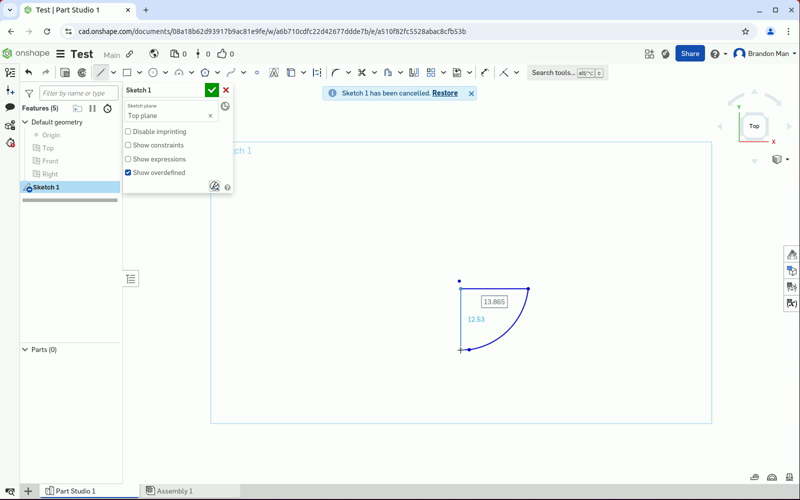
key_up(shift)
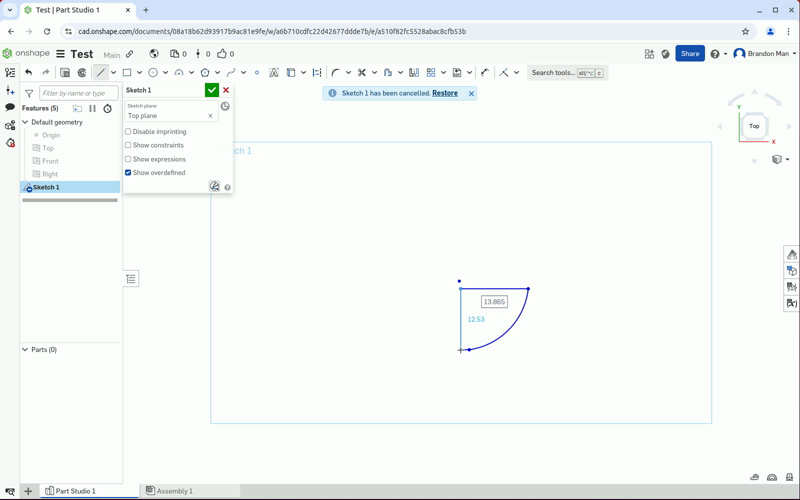
click(460, 349)
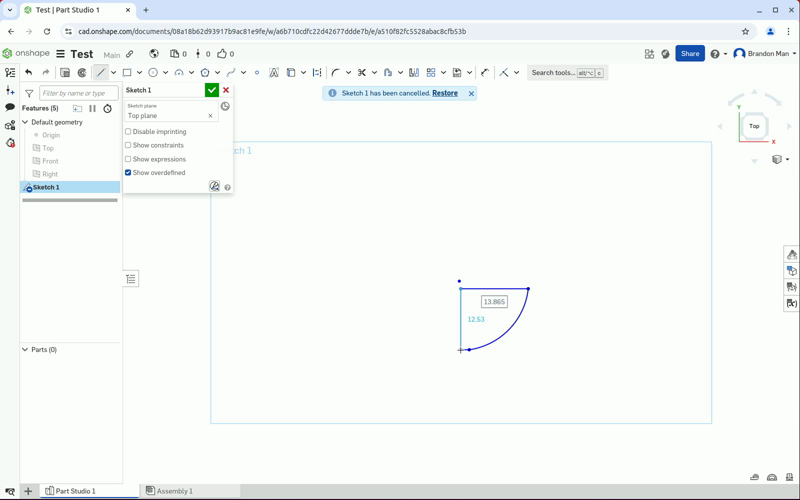
key(esc)
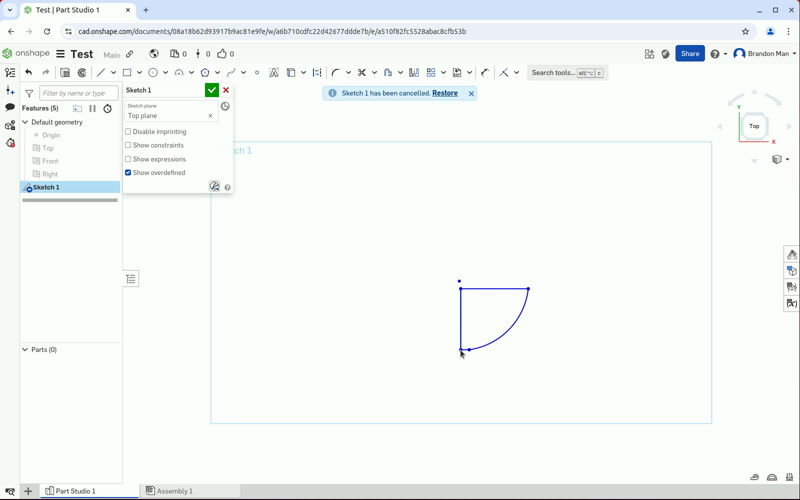
mouse_move(482, 304)
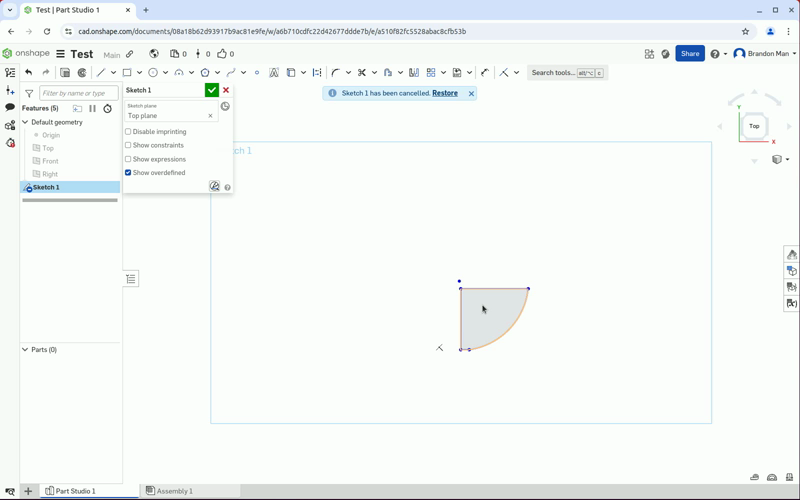
click(482, 304)
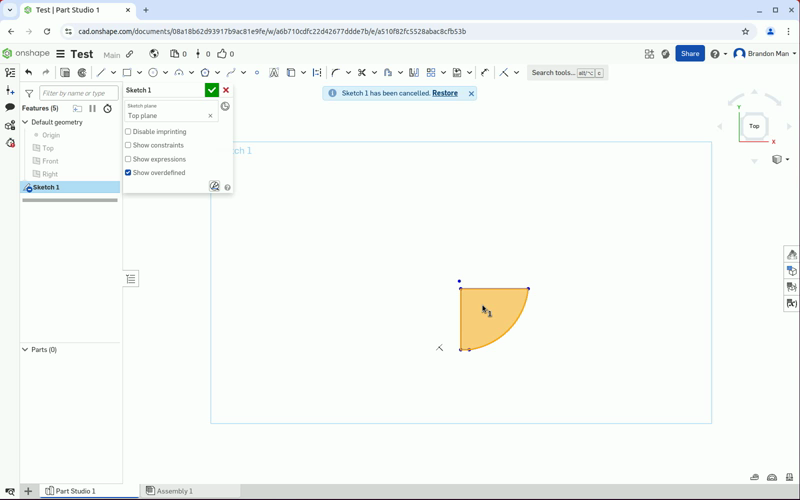
mouse_move(73, 352)
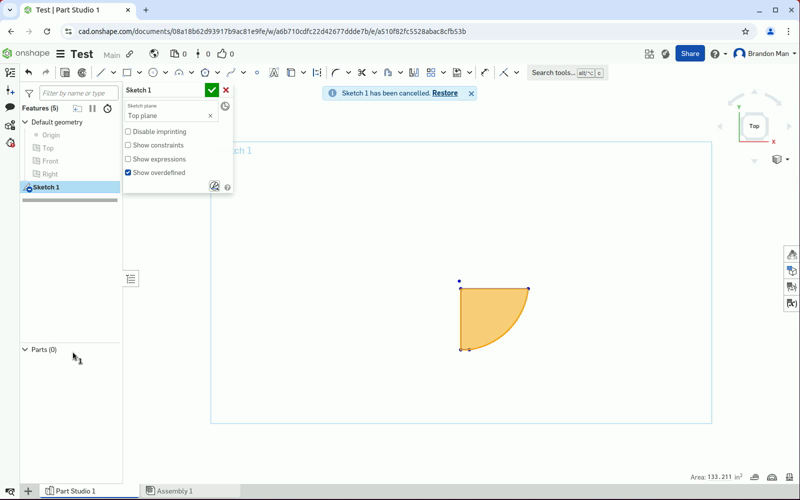
key(shift+y)
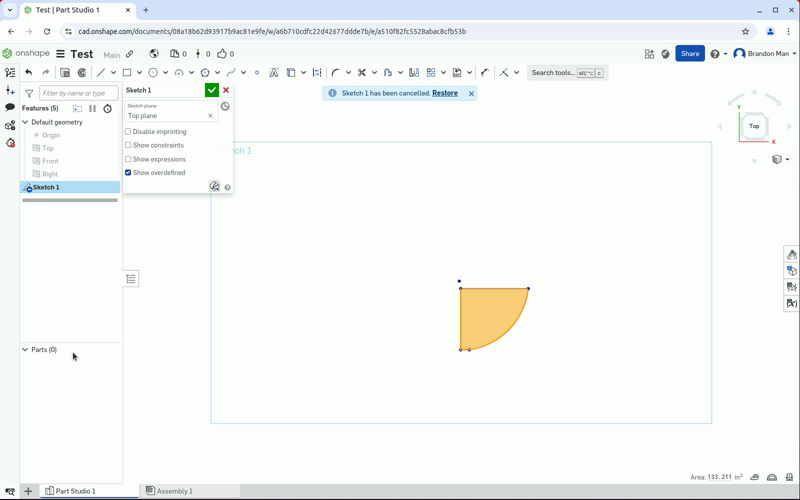
key(shift+e)
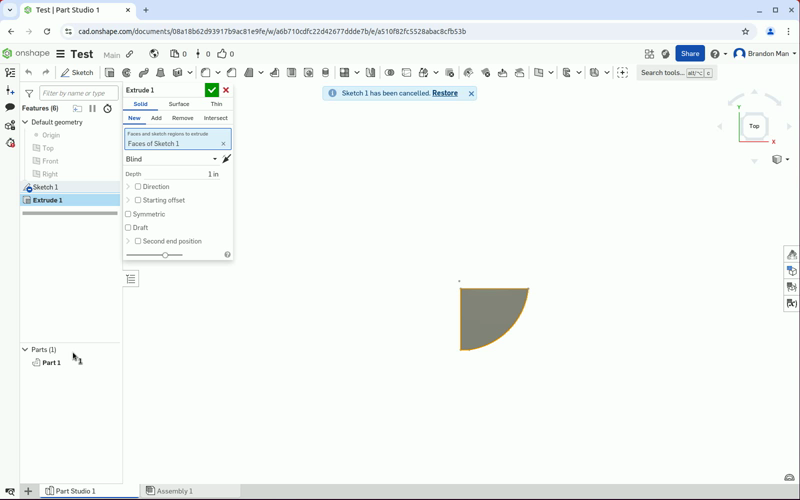
mouse_move(143, 106)
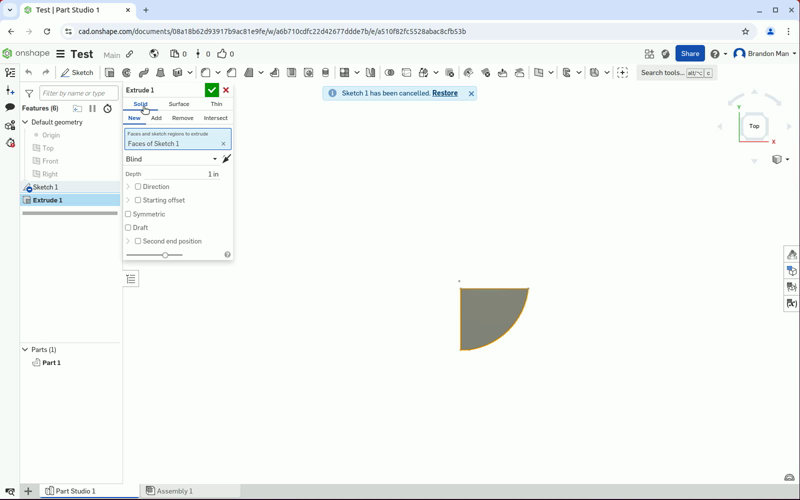
click(143, 106)
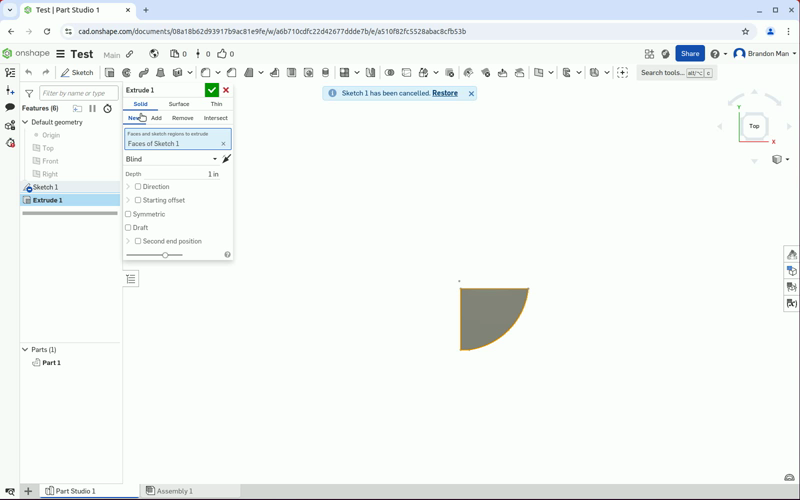
mouse_move(137, 120)
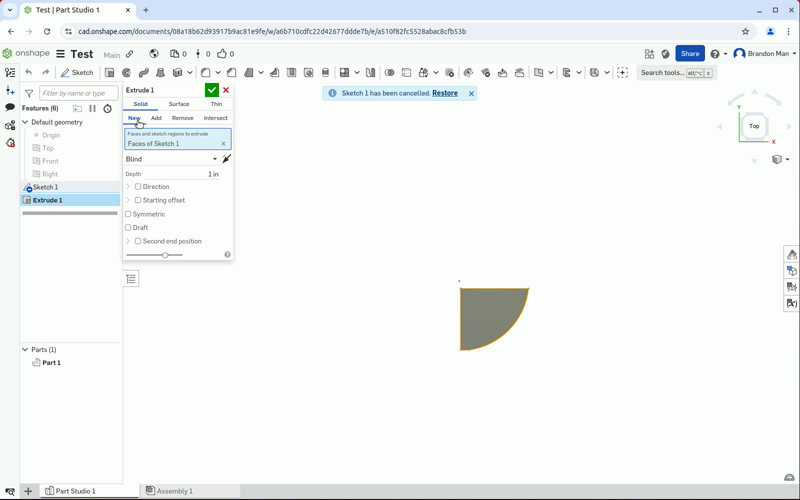
click(137, 120)
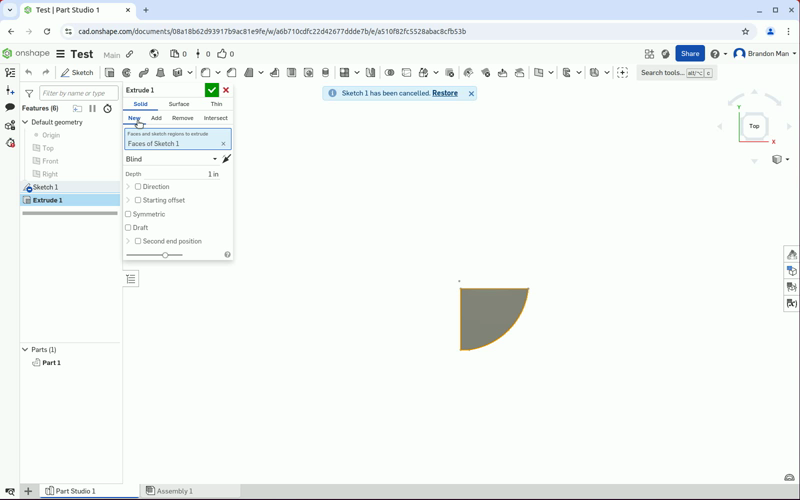
key(tab, 4)
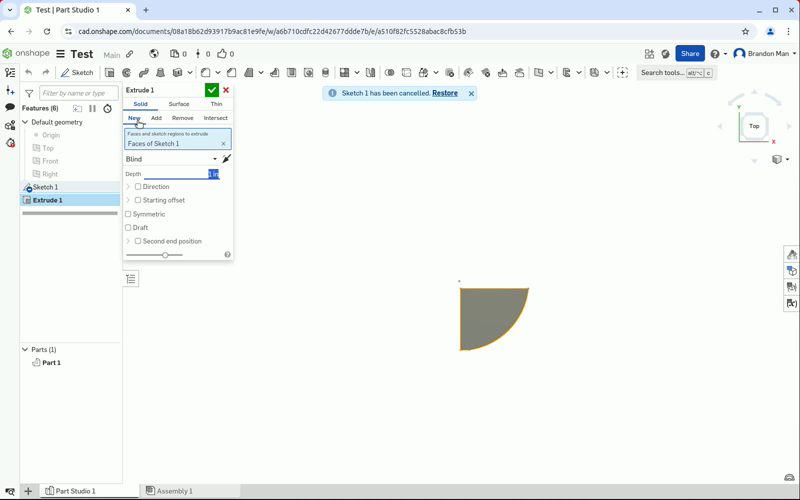
text(23.108)
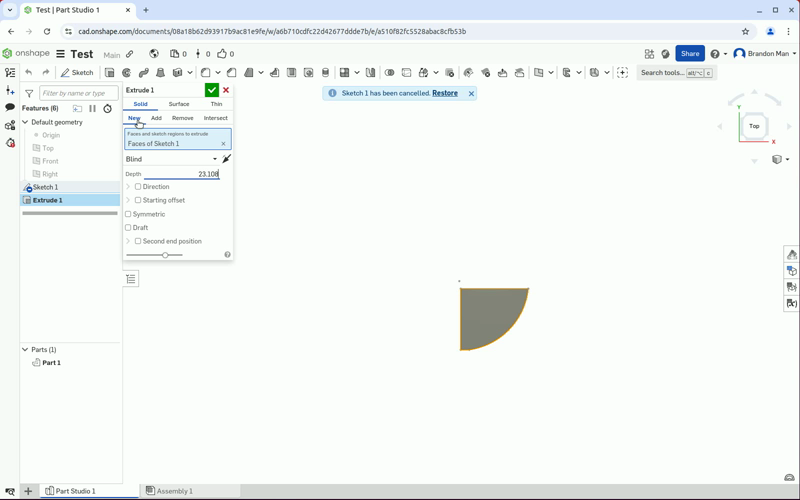
key(enter)
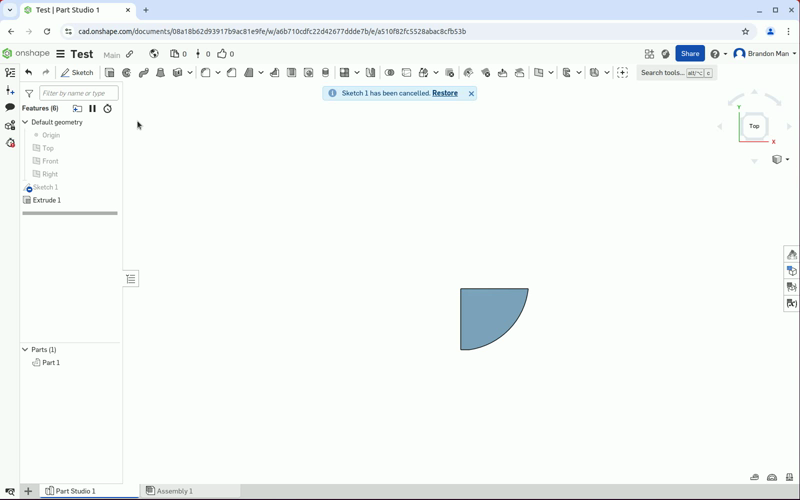
key(shift+h)
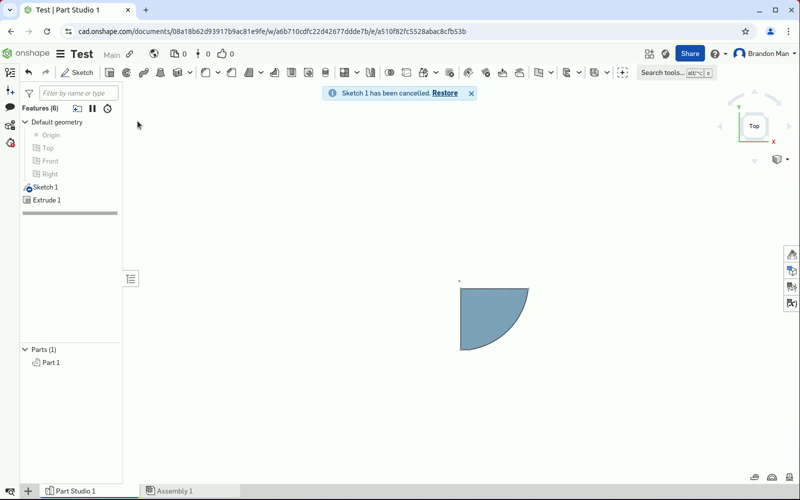
key(shift+h)
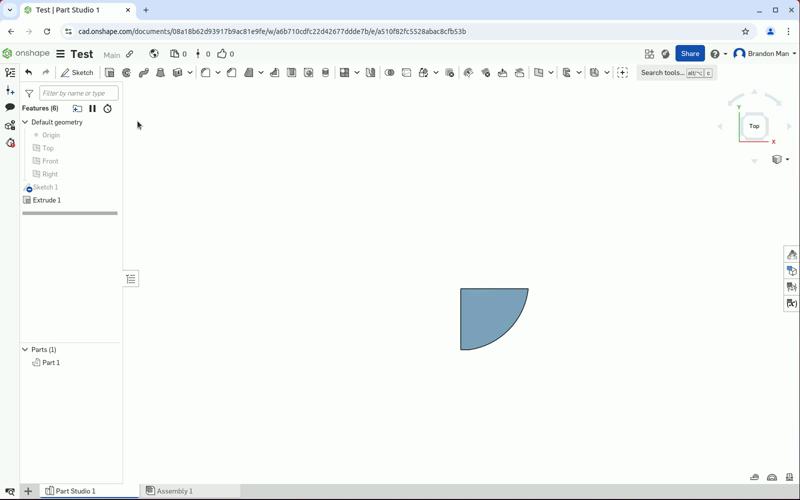
mouse_move(73, 189)
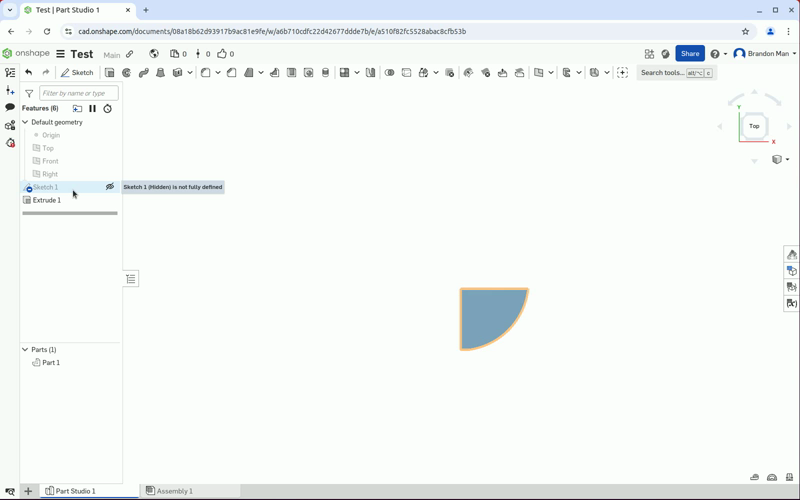
click(73, 189)
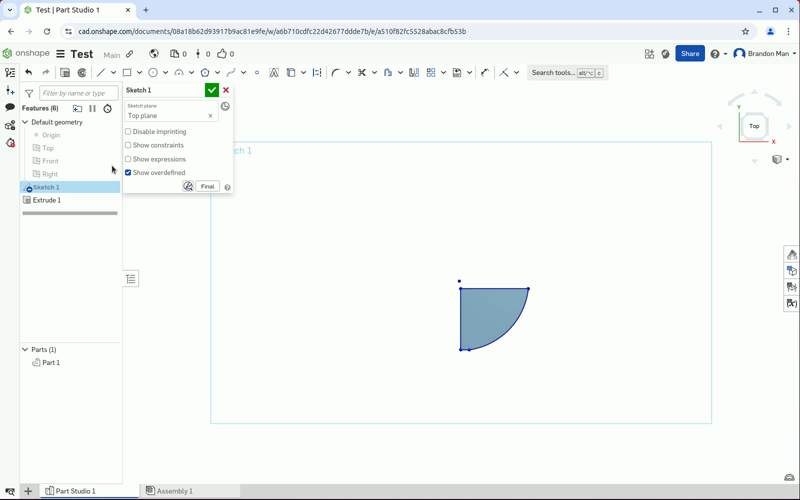
mouse_move(229, 92)
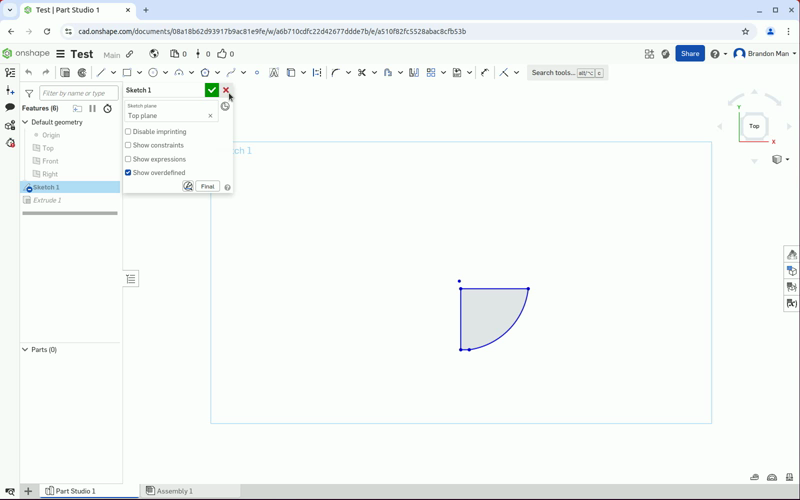
click(229, 92)
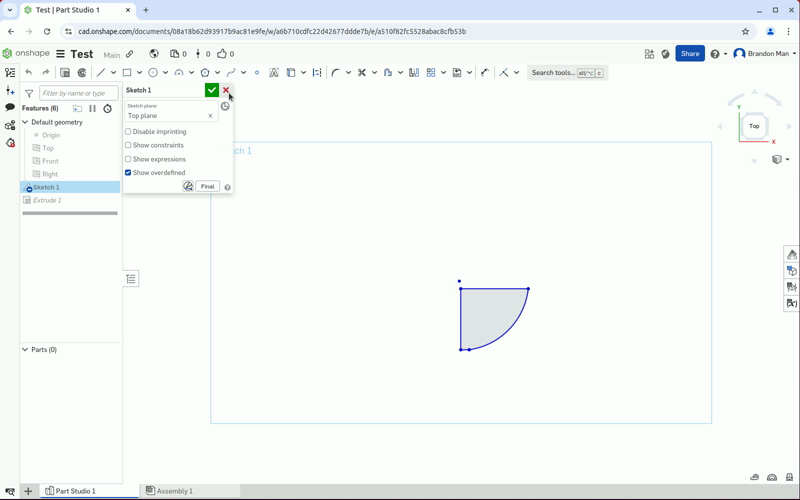
key(shift+s)
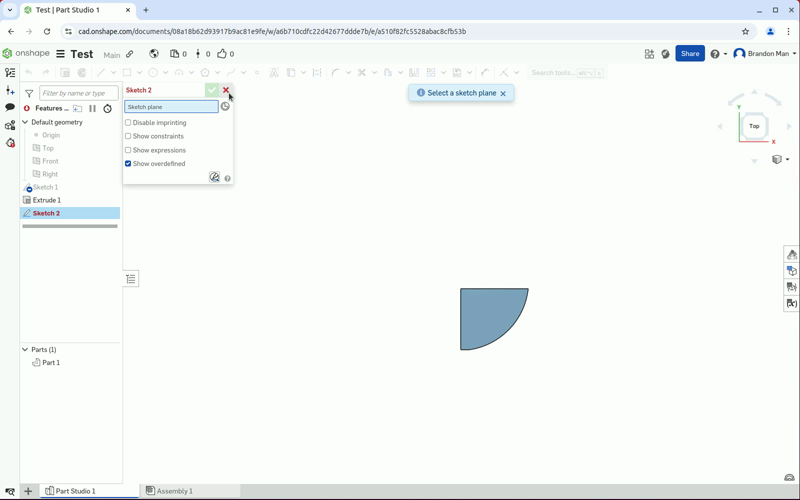
mouse_move(73, 150)
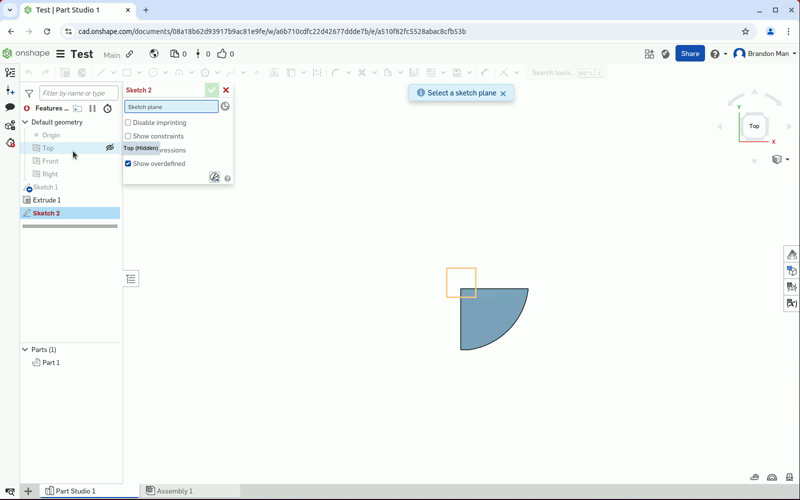
click(73, 150)
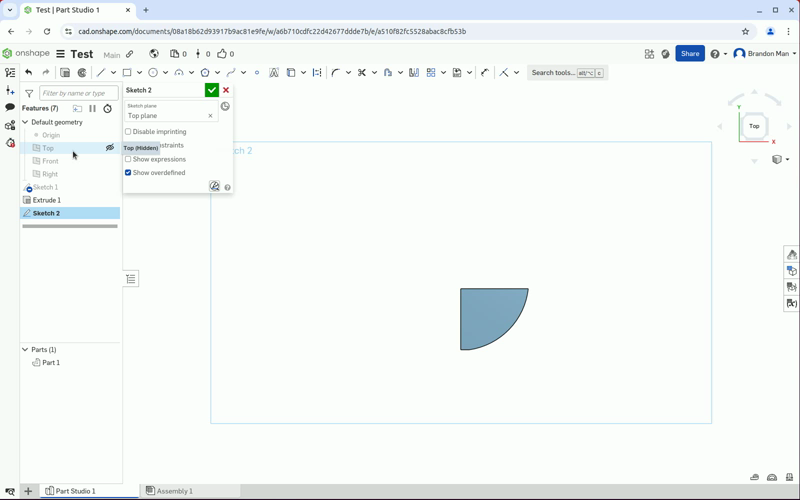
mouse_move(73, 352)
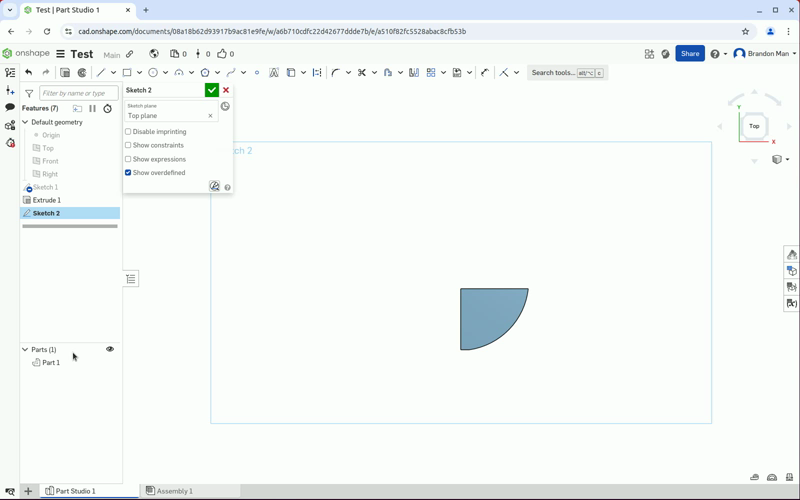
key(y)
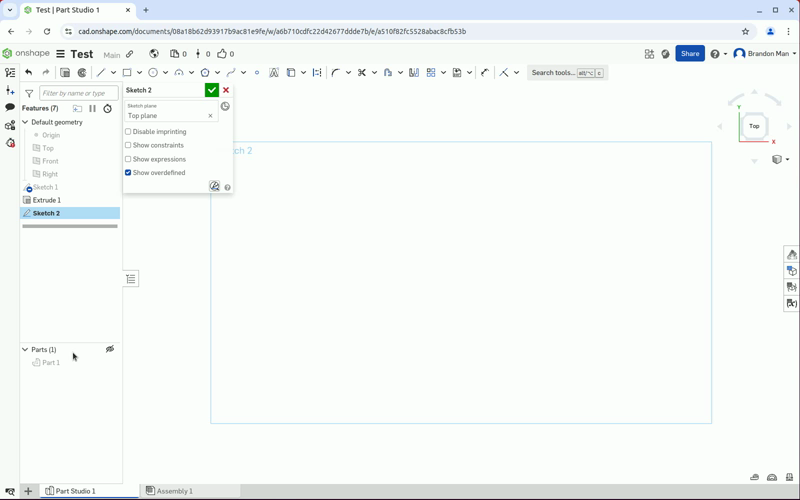
key(l)
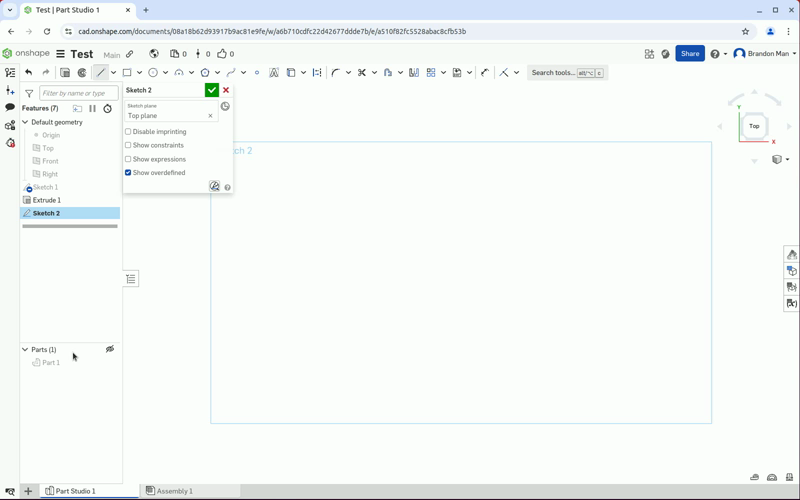
key_down(shift)
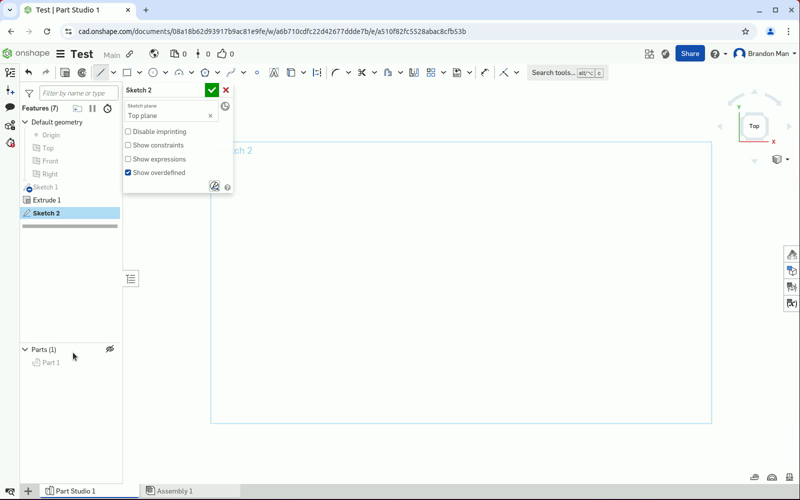
mouse_move(468, 349)
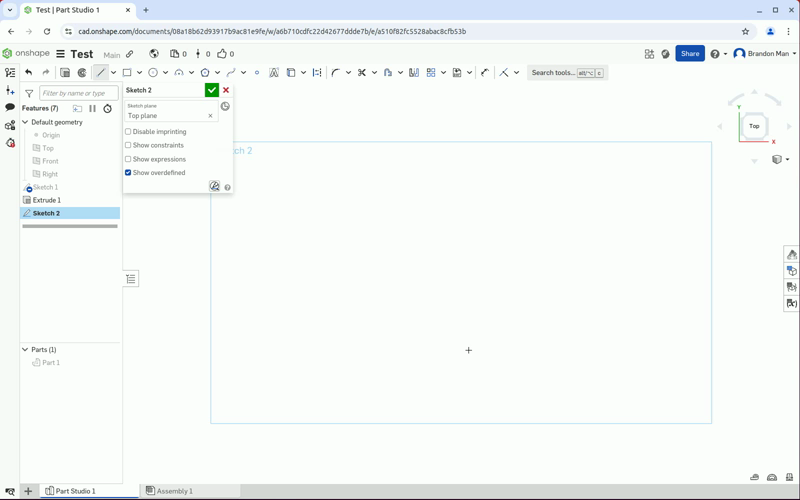
click(468, 349)
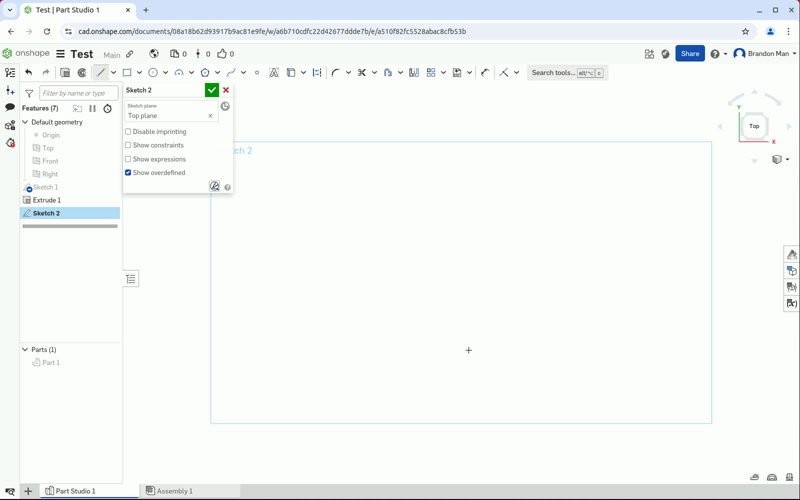
key_up(shift)
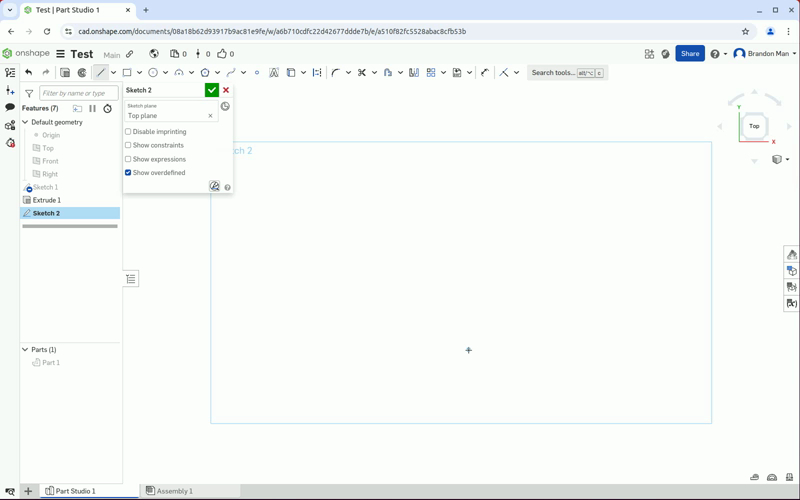
key_down(shift)
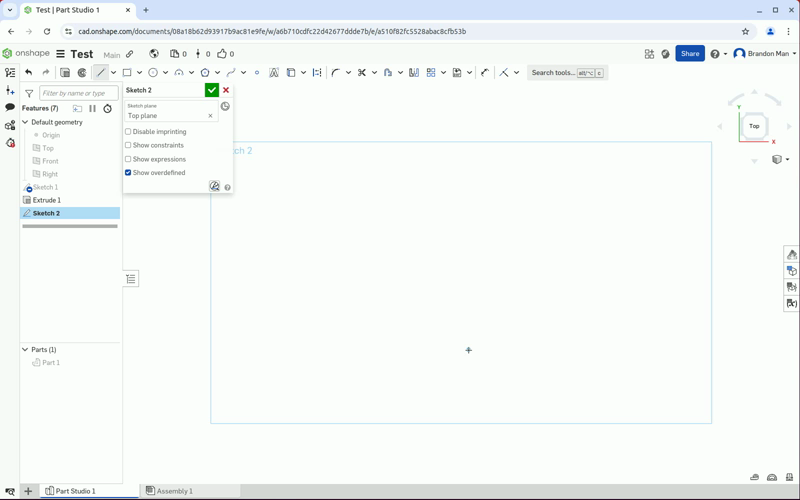
mouse_move(551, 349)
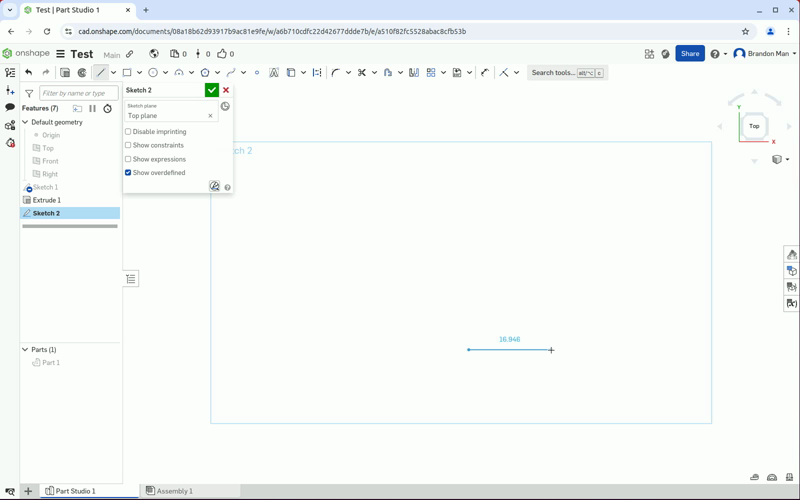
click(551, 349)
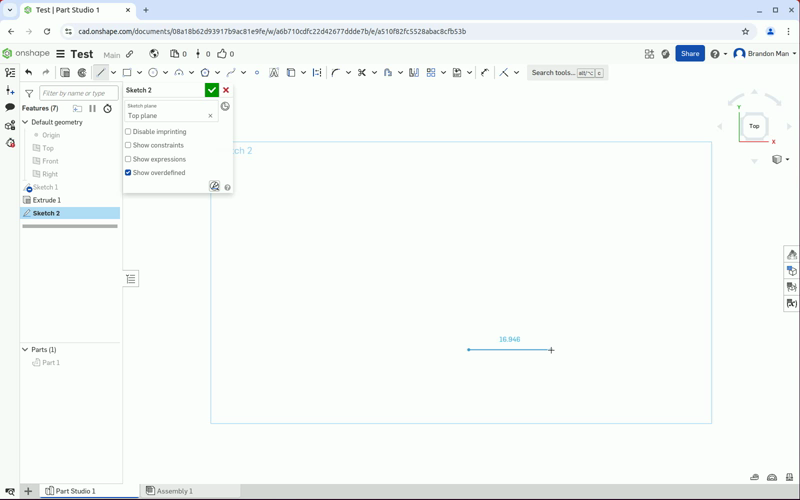
key_up(shift)
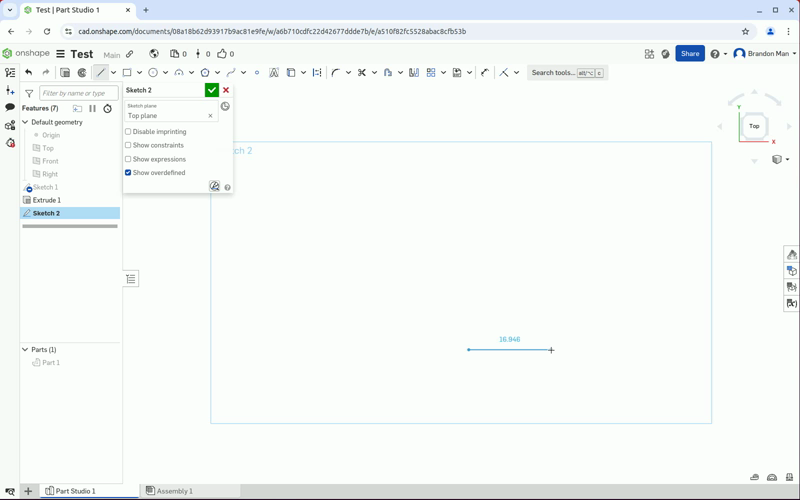
key_down(shift)
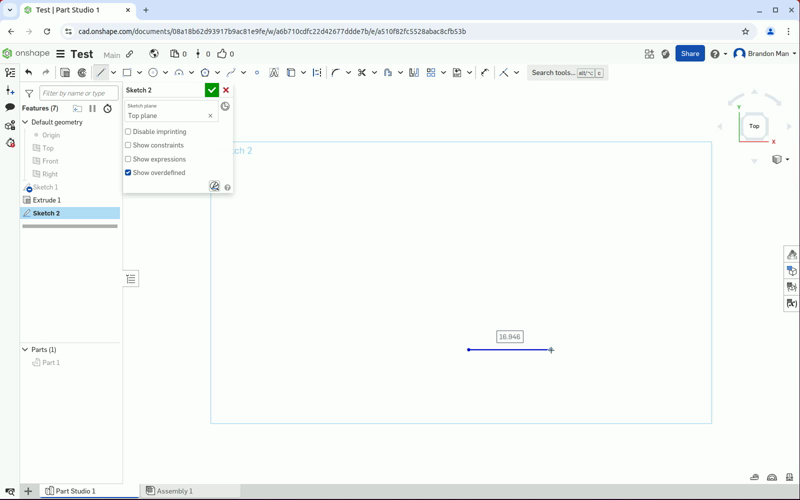
mouse_move(551, 288)
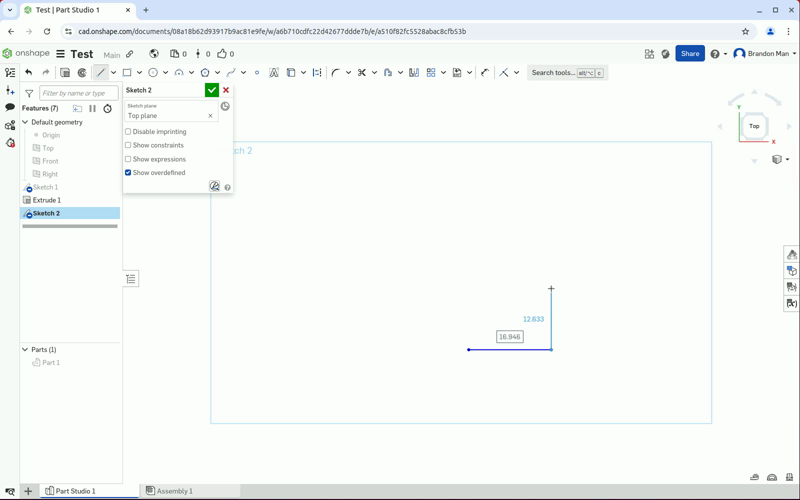
click(551, 288)
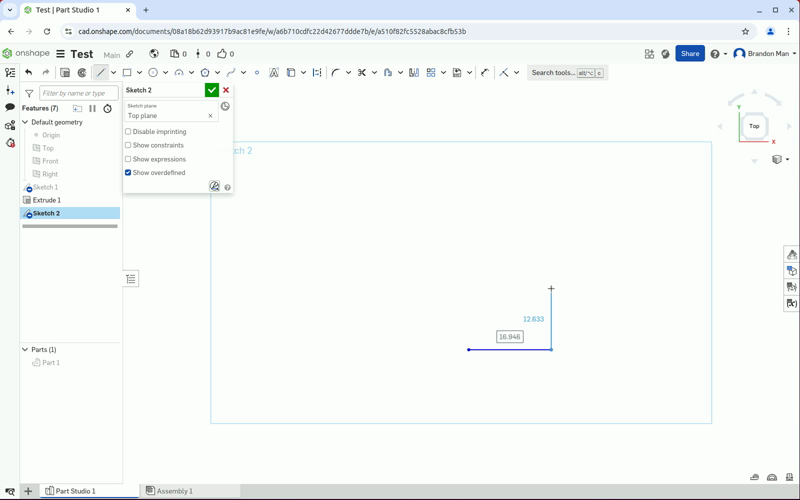
key_up(shift)
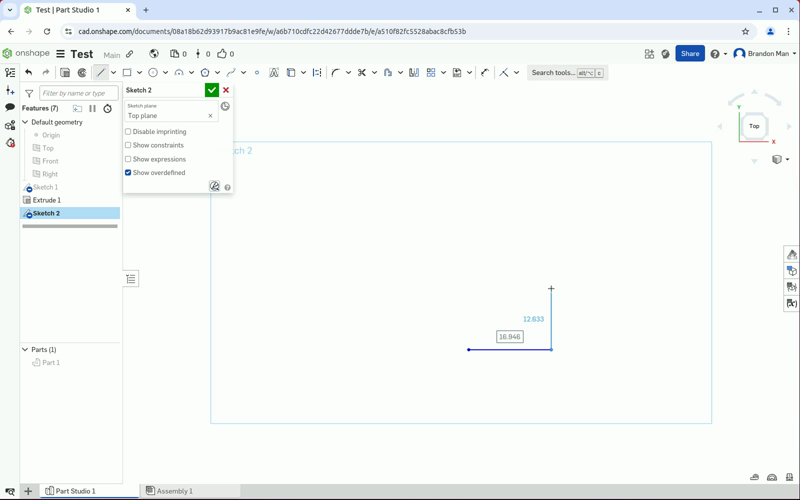
key_down(shift)
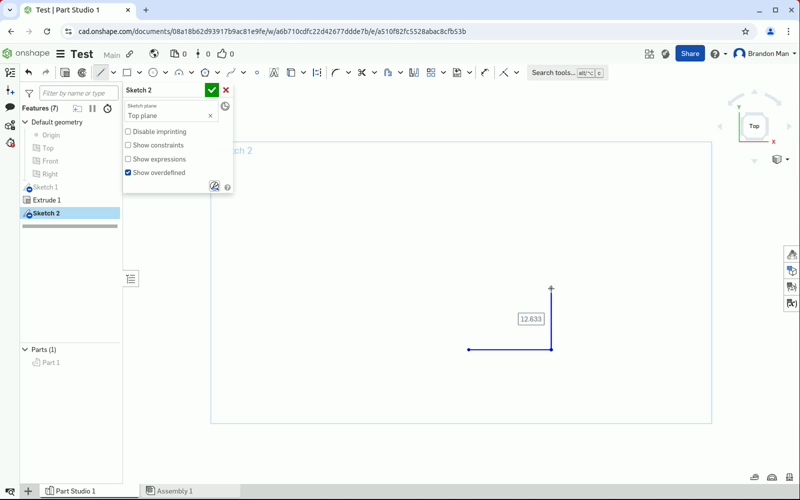
mouse_move(581, 288)
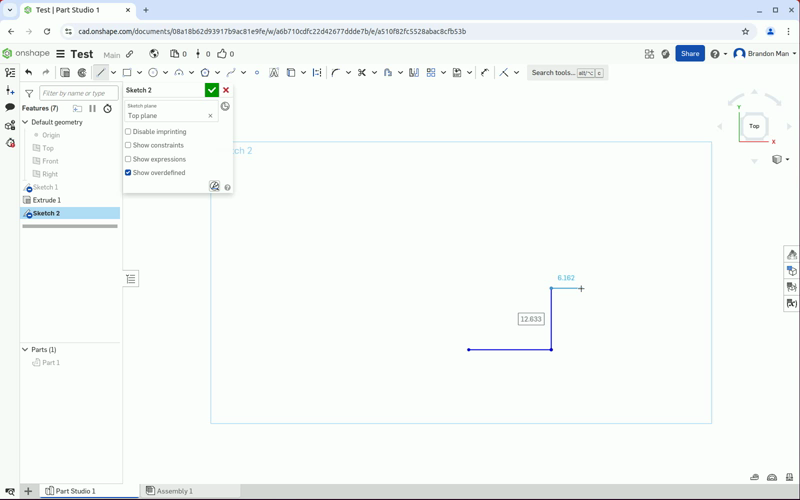
mouse_move(528, 288)
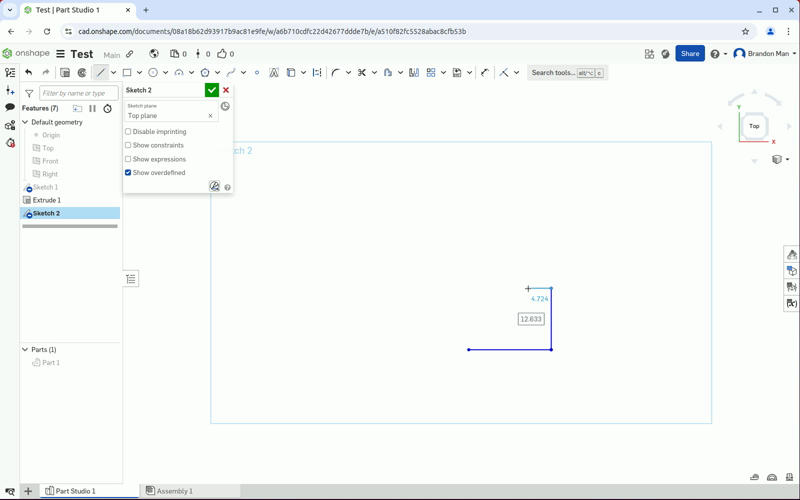
click(528, 288)
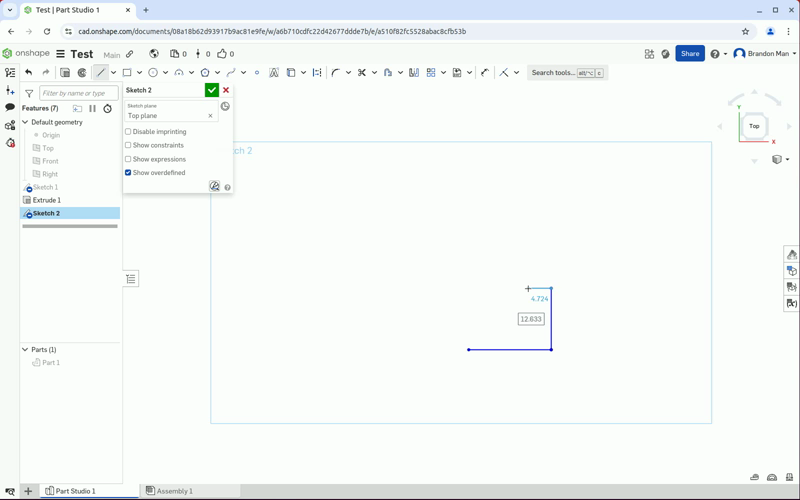
key_up(shift)
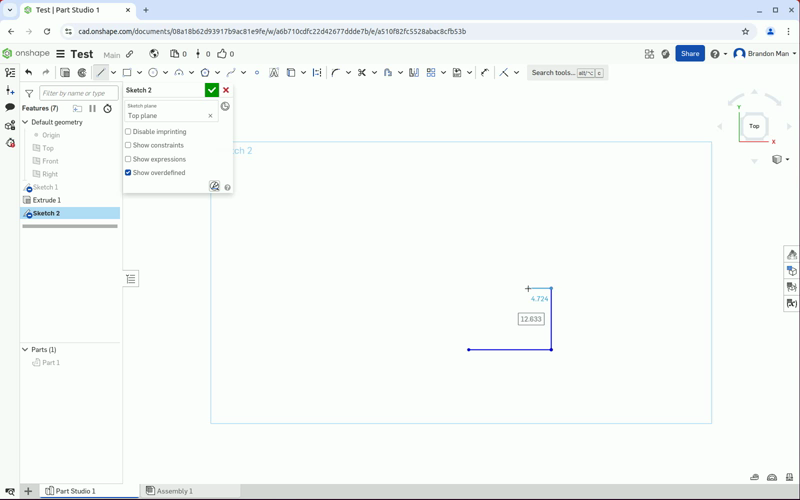
key(esc)
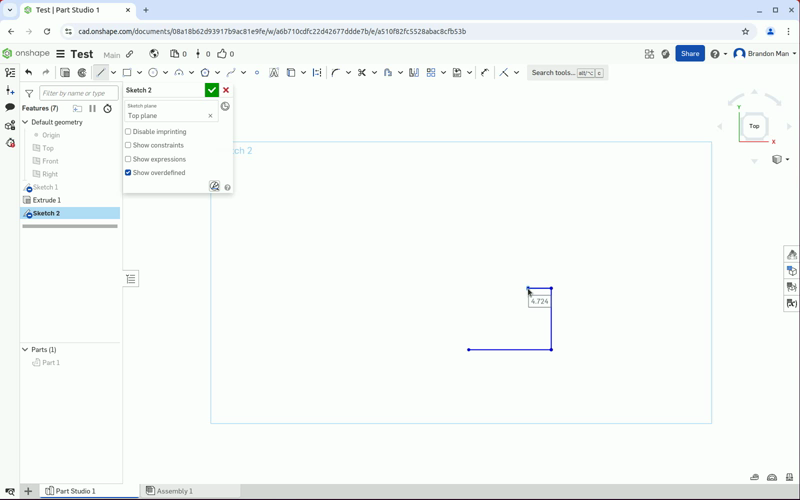
key(a)
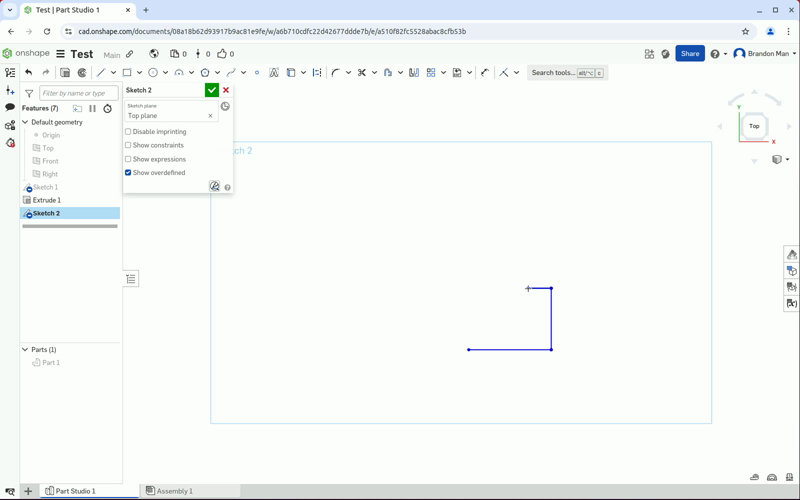
mouse_move(528, 288)
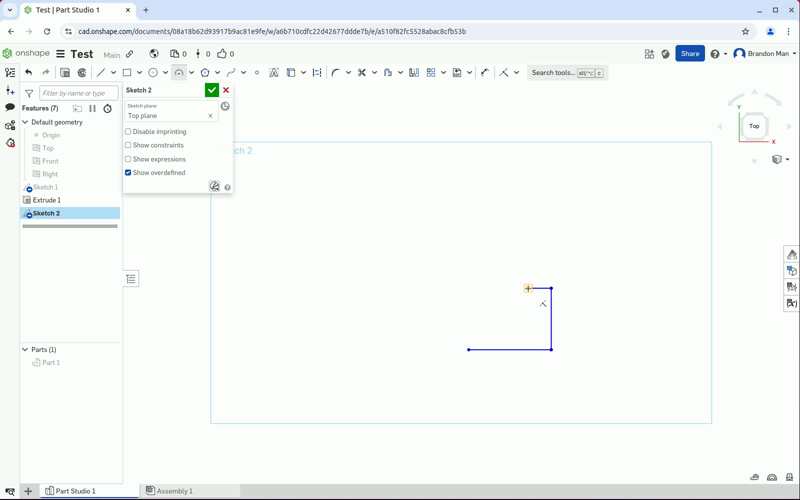
click(528, 288)
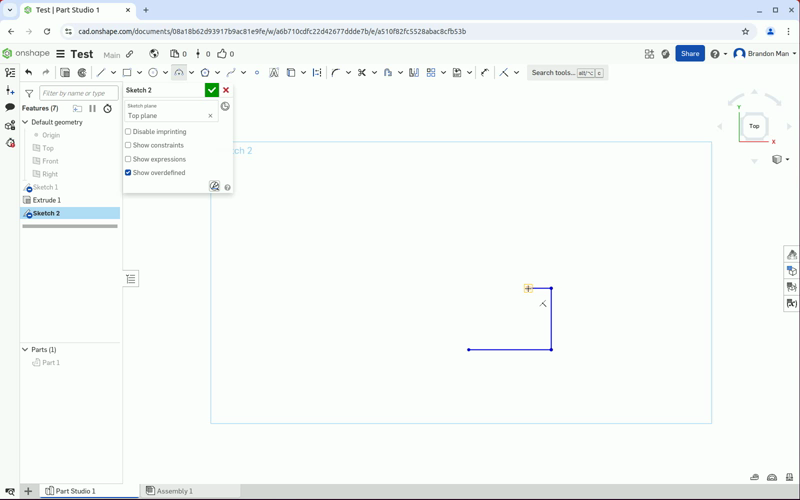
mouse_move(468, 349)
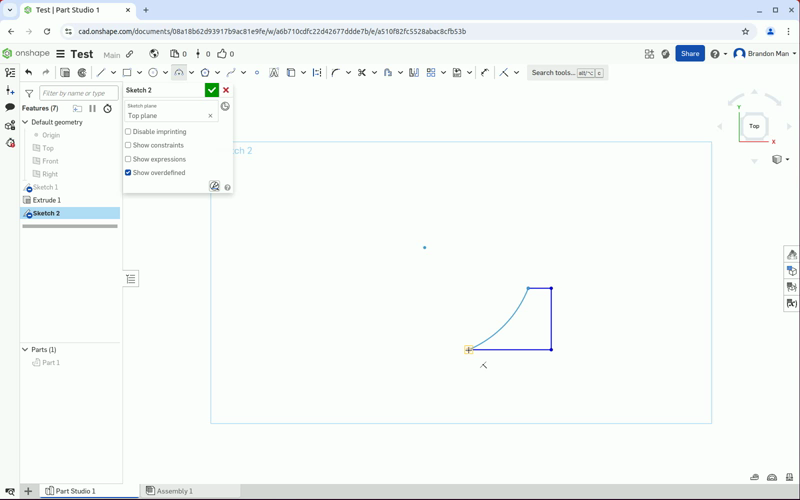
click(468, 349)
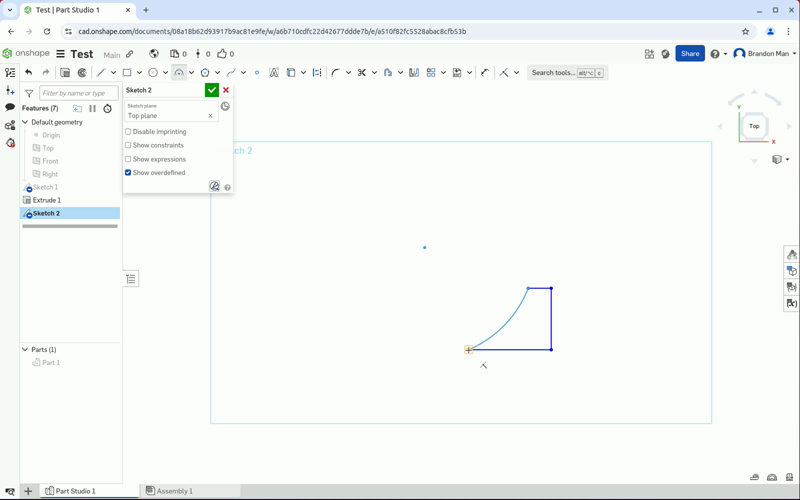
key_down(shift)
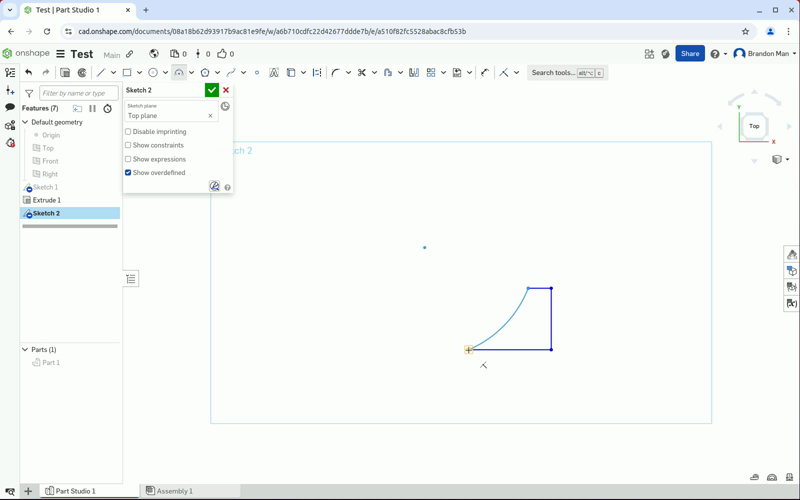
mouse_move(509, 329)
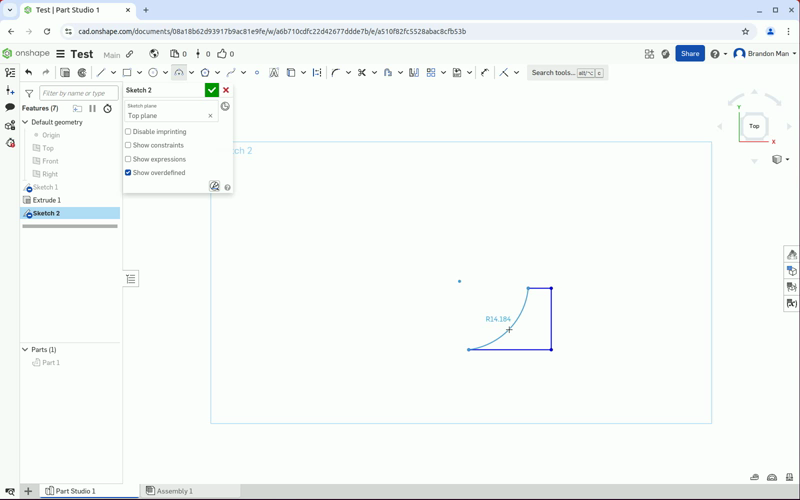
click(509, 329)
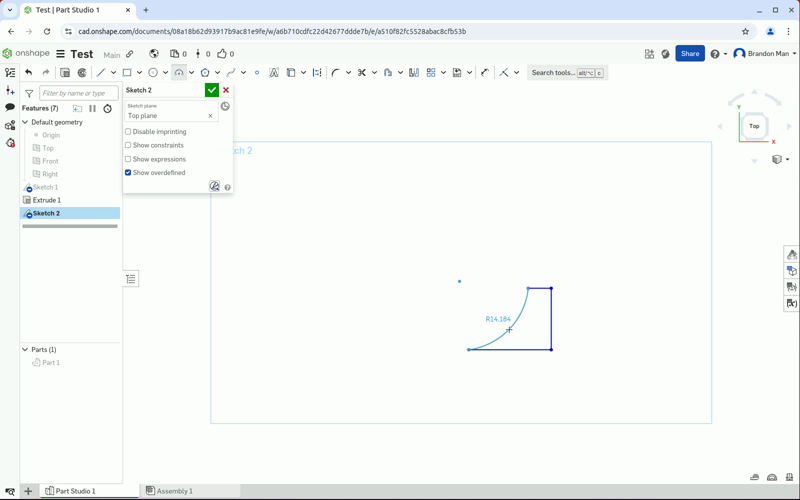
key_up(shift)
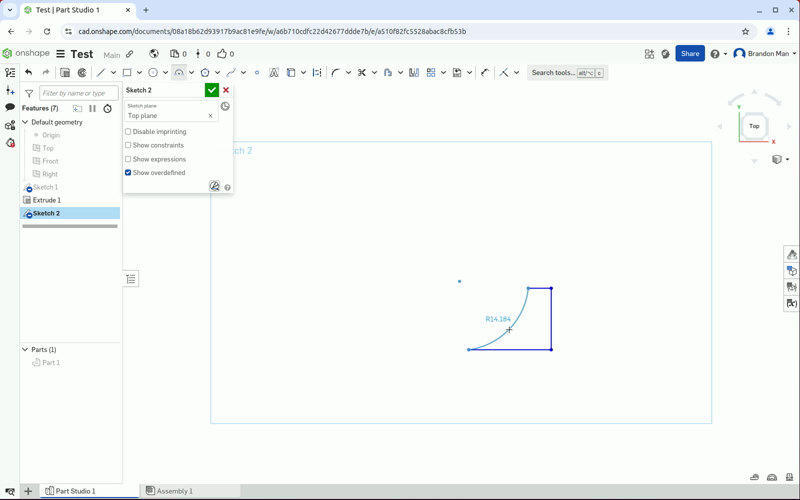
key(esc)
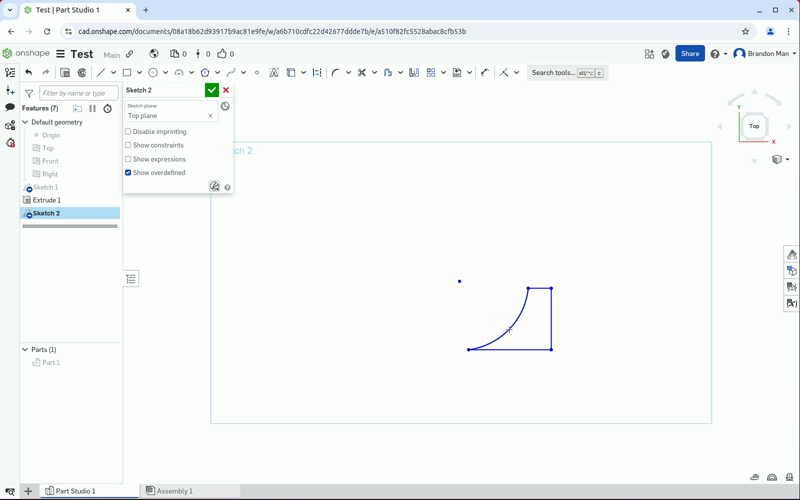
mouse_move(542, 321)
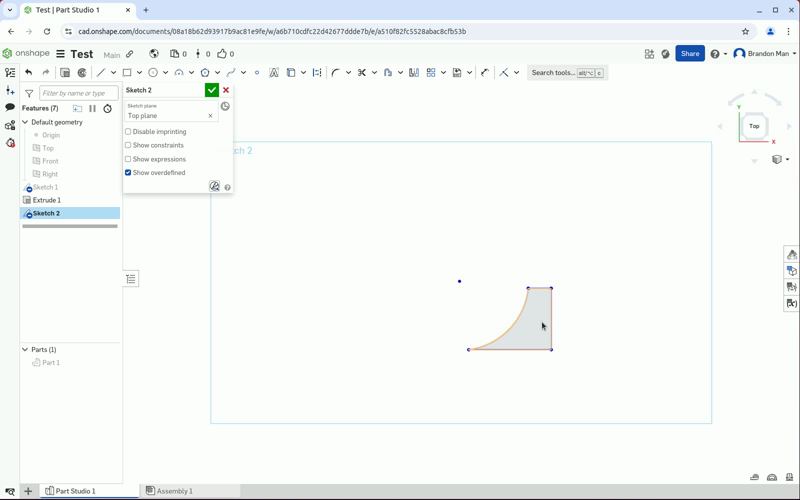
click(542, 321)
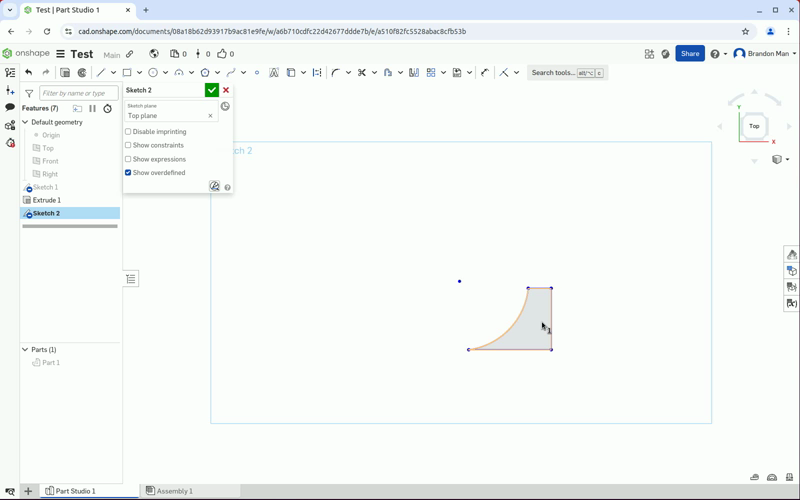
mouse_move(73, 352)
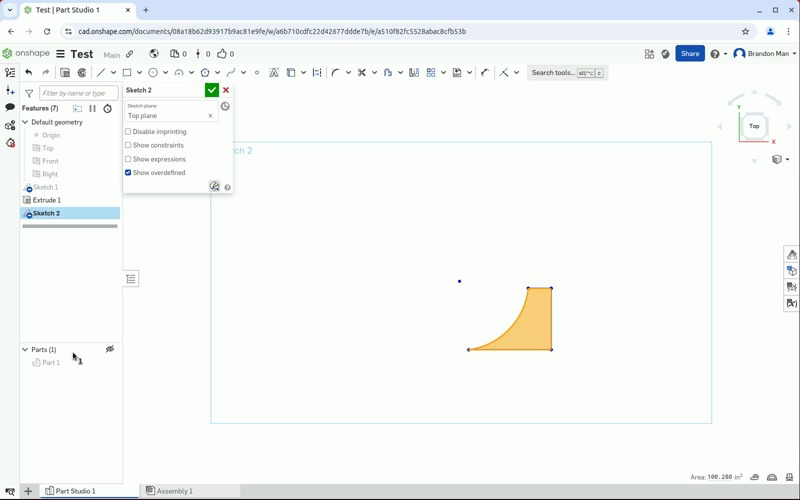
key(shift+y)
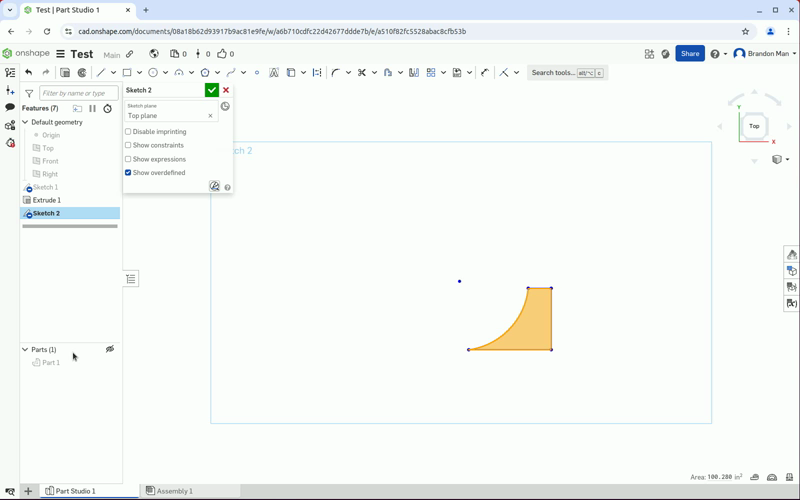
key(shift+e)
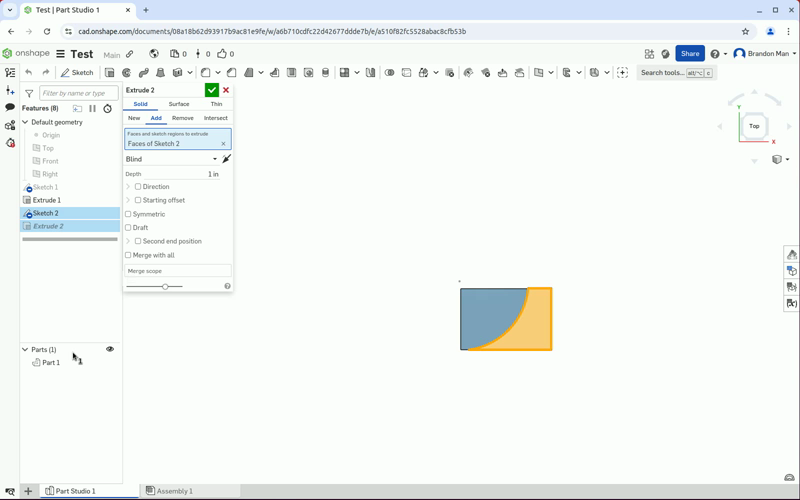
mouse_move(143, 106)
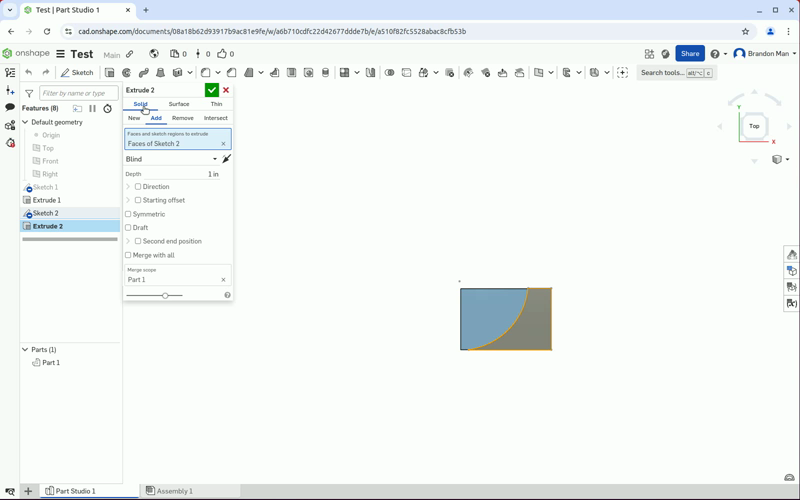
click(143, 106)
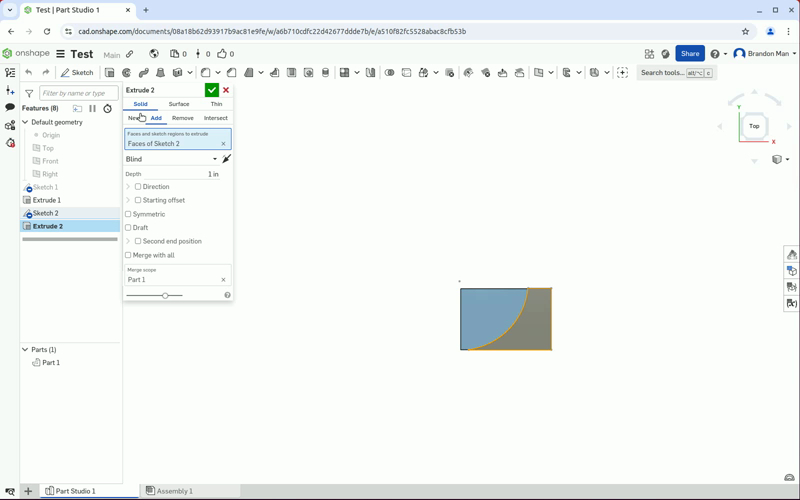
mouse_move(137, 120)
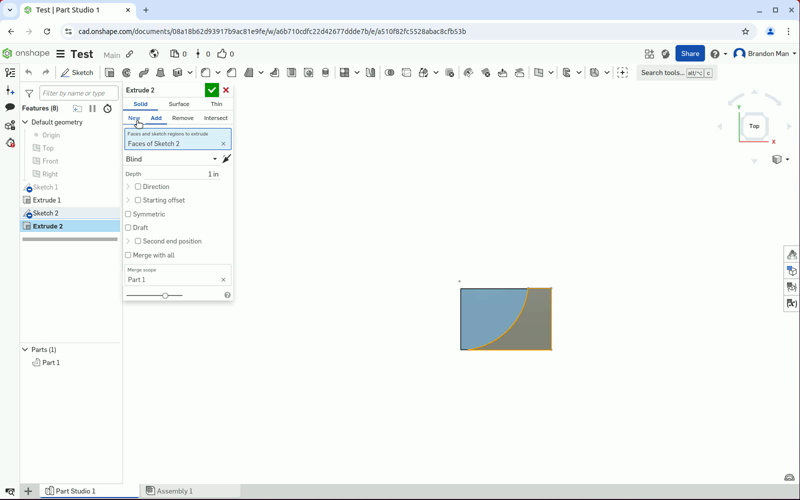
click(137, 120)
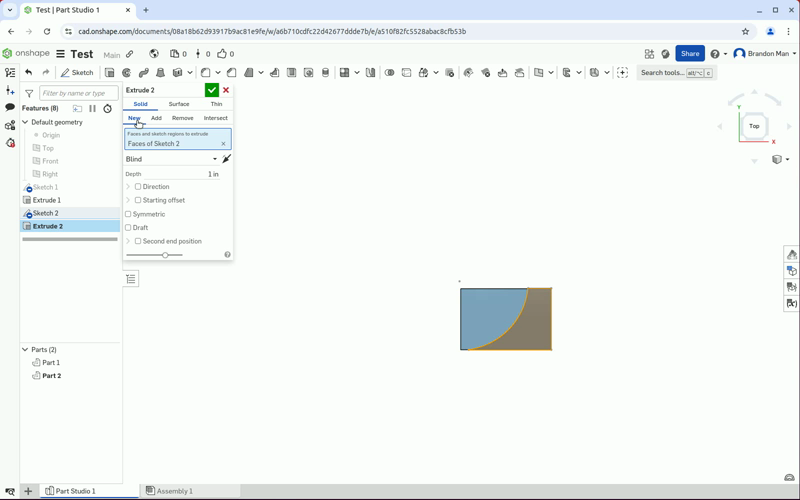
key(tab, 4)
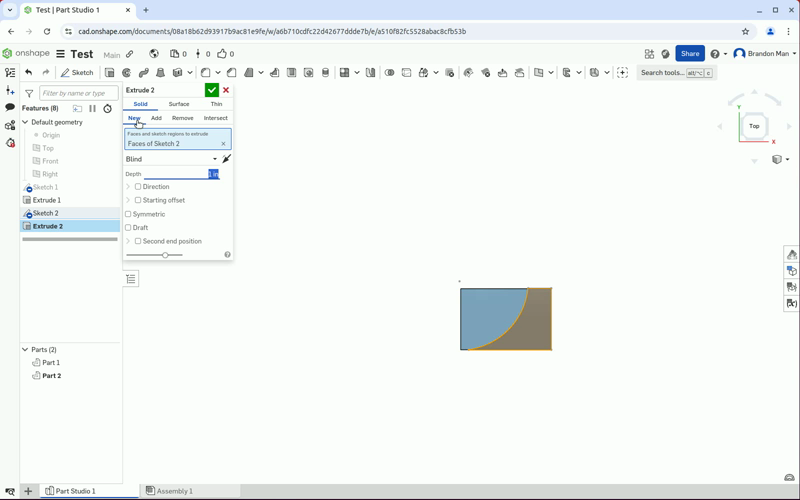
text(23.108)
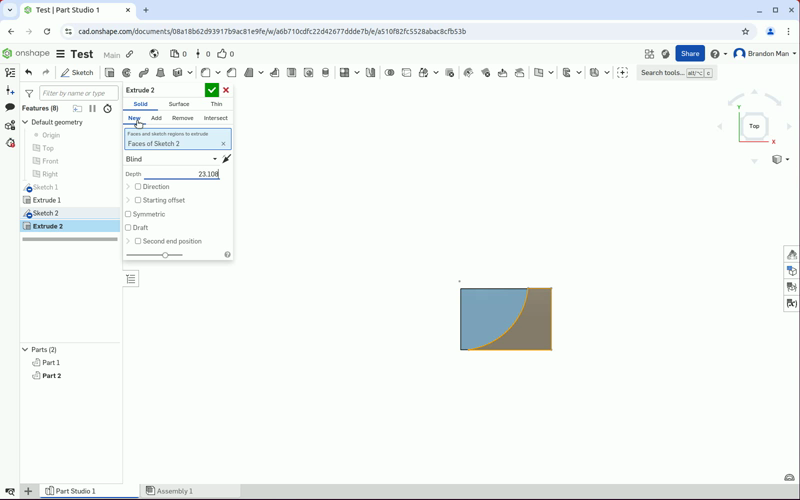
key(enter)
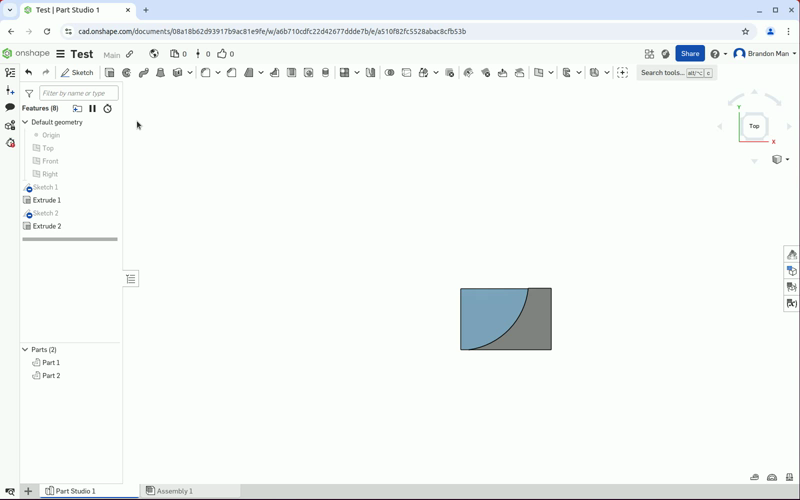
key(shift+h)
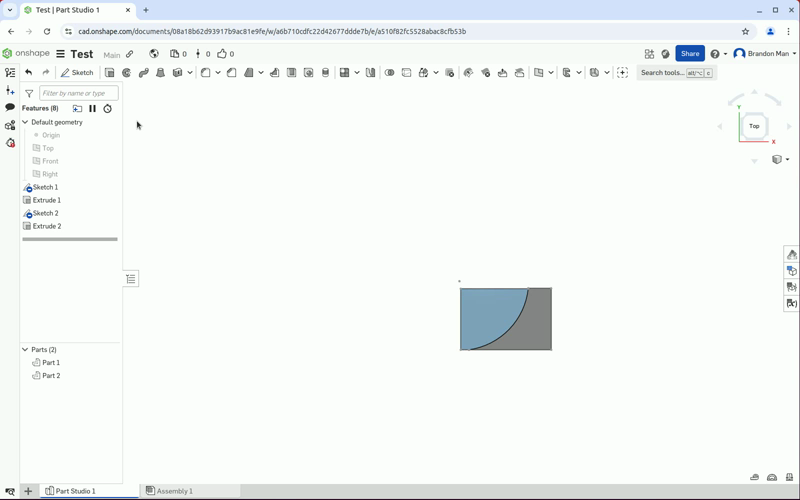
key(shift+h)
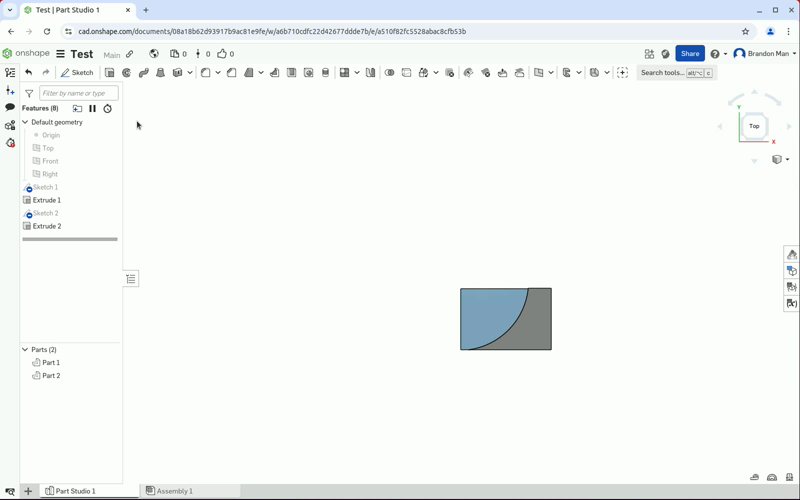
mouse_move(73, 189)
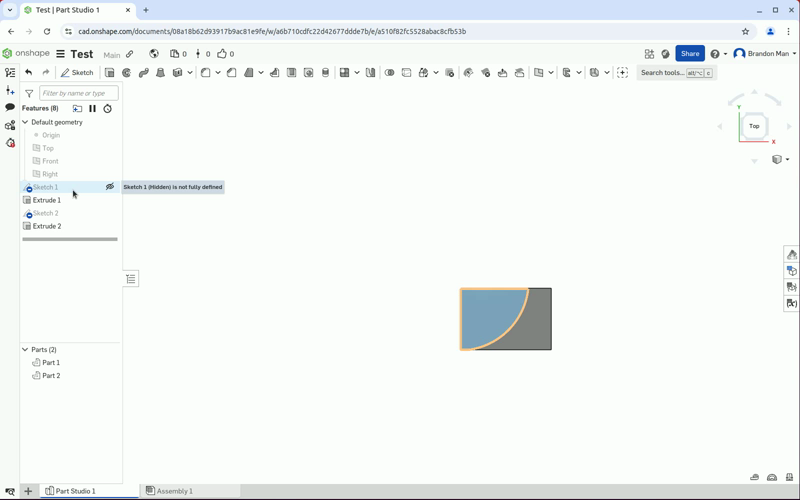
click(73, 189)
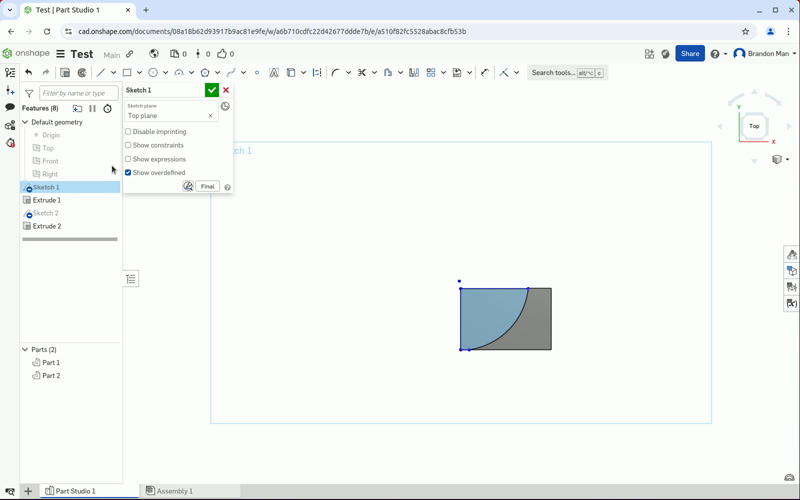
mouse_move(229, 92)
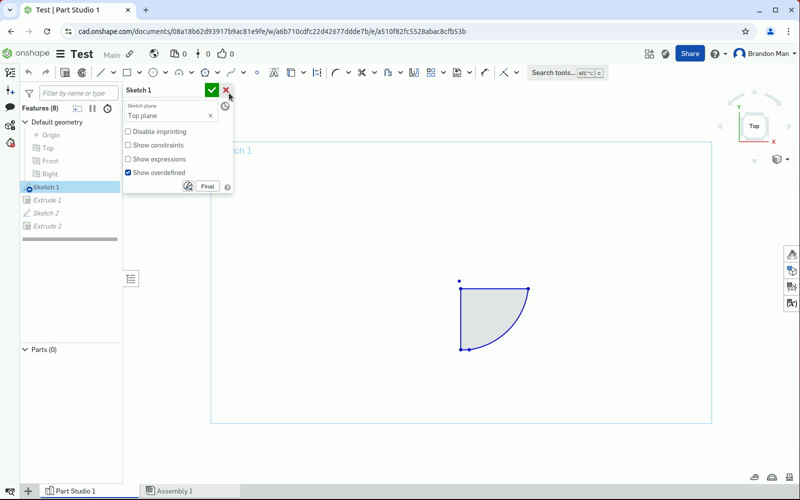
click(229, 92)
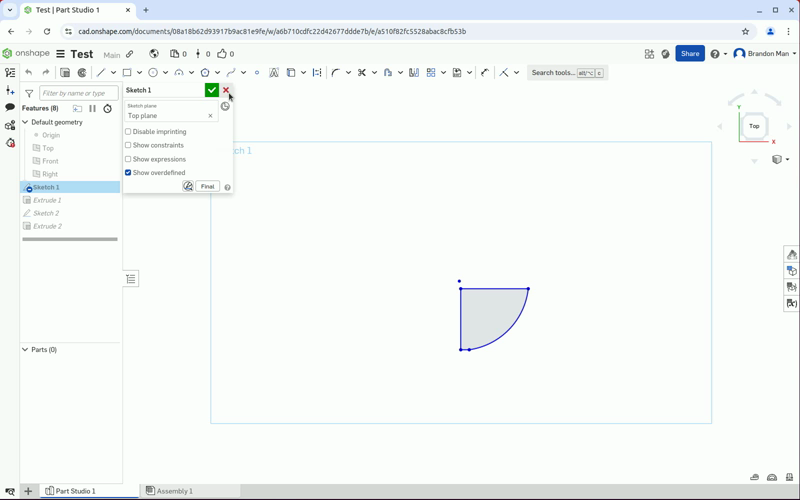
key(shift+s)
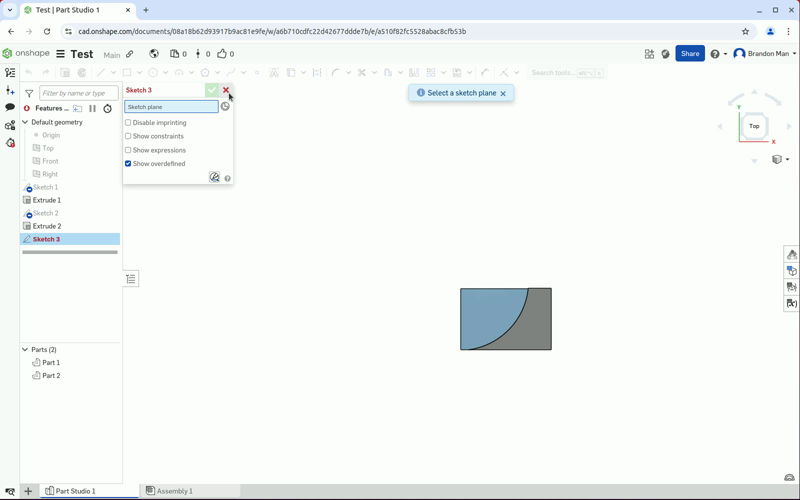
mouse_move(73, 150)
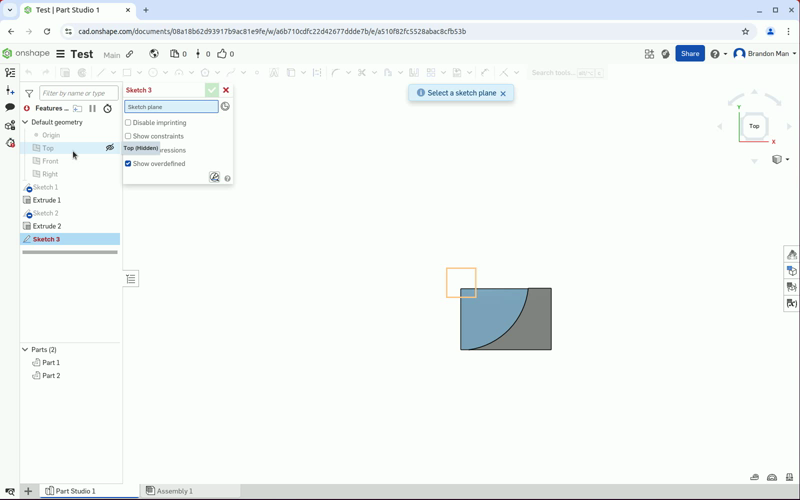
click(73, 150)
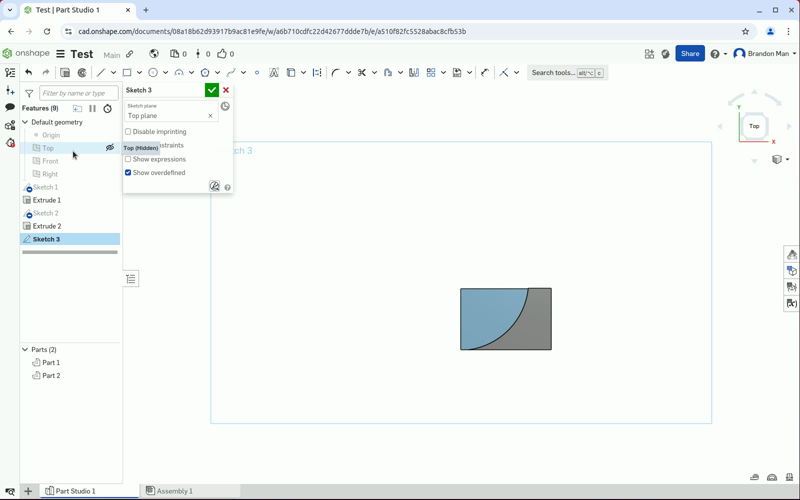
mouse_move(73, 352)
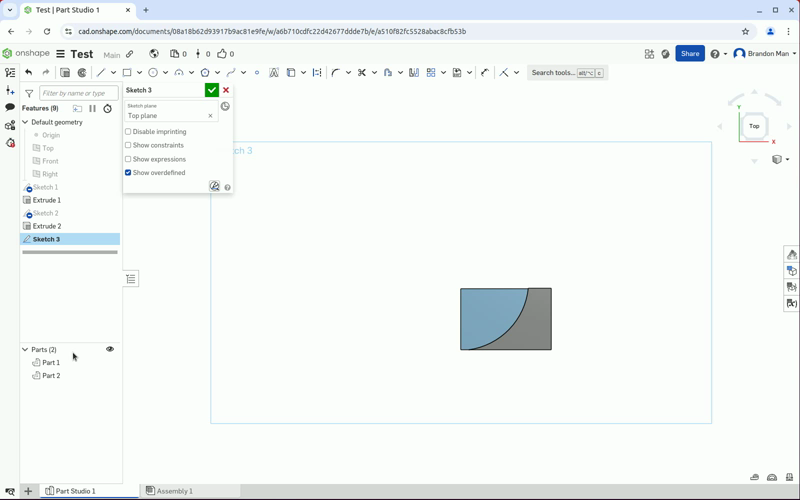
key(y)
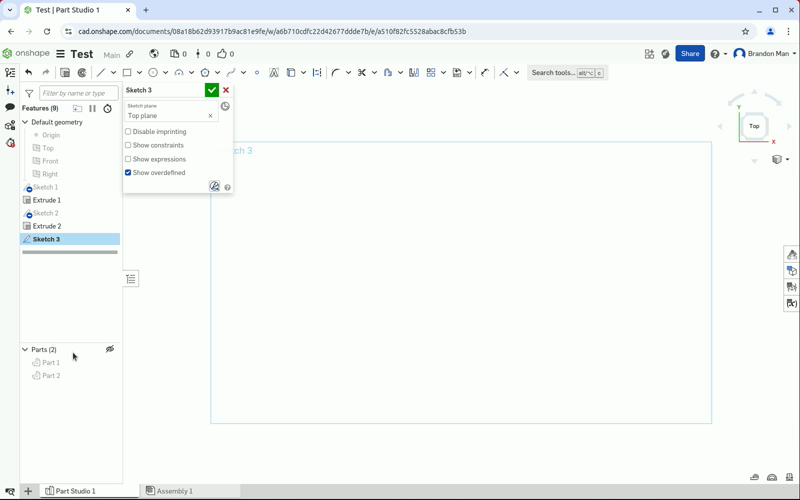
key(l)
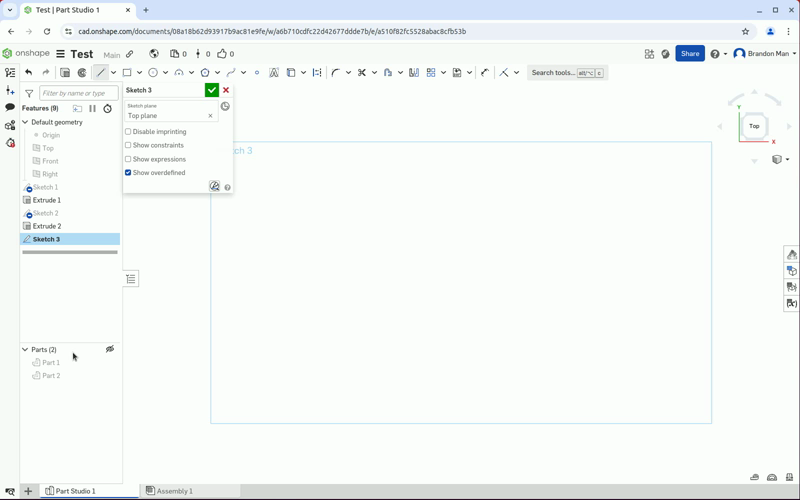
key_down(shift)
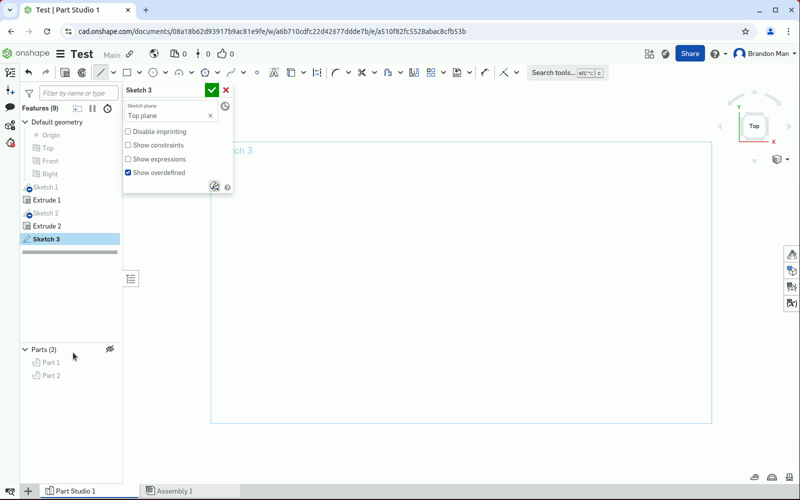
mouse_move(460, 349)
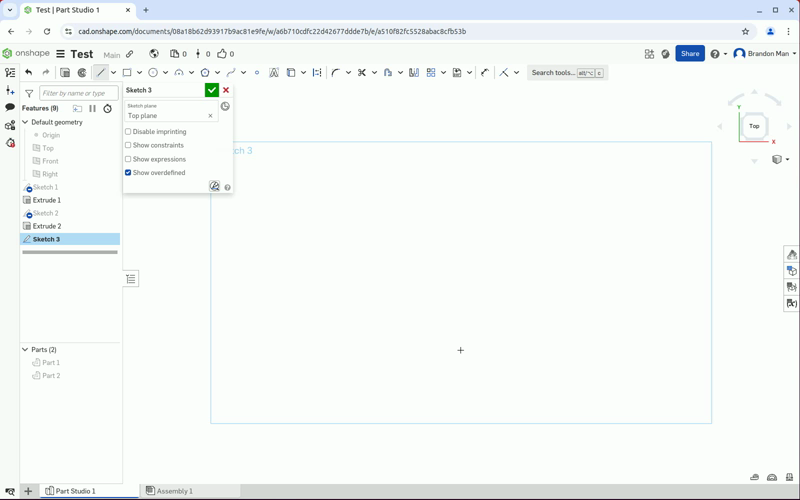
click(460, 349)
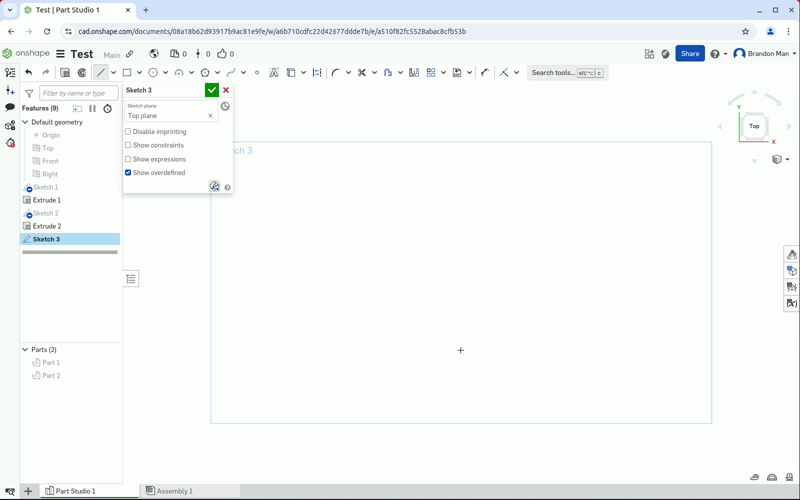
key_up(shift)
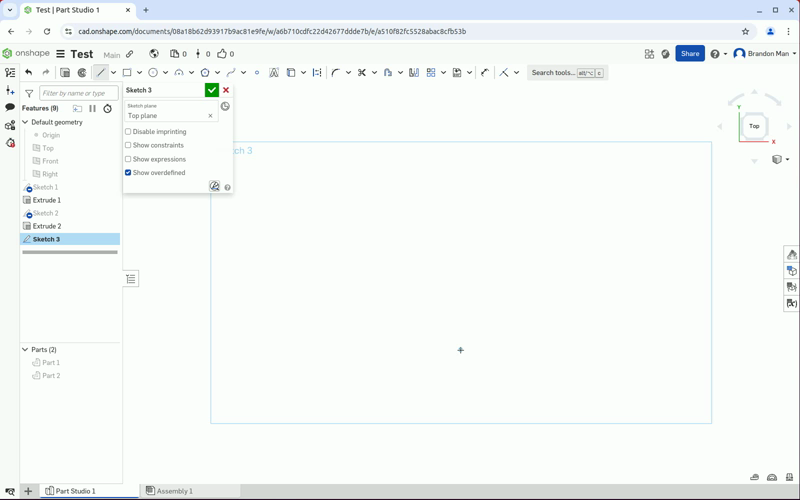
key_down(shift)
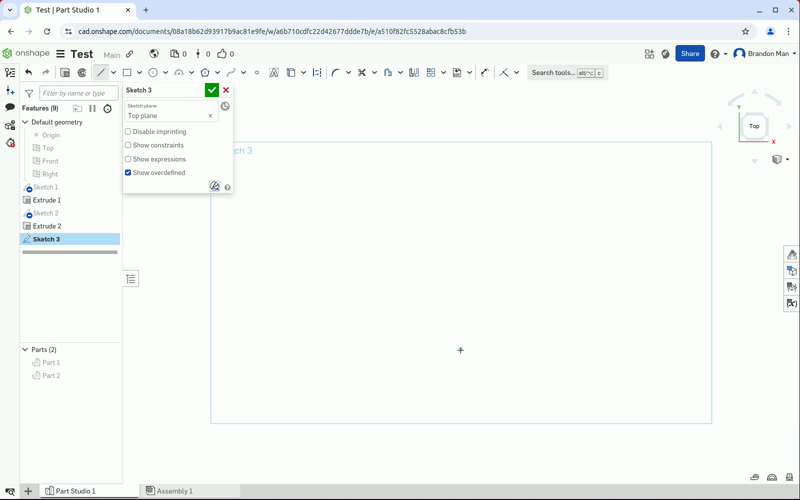
mouse_move(490, 349)
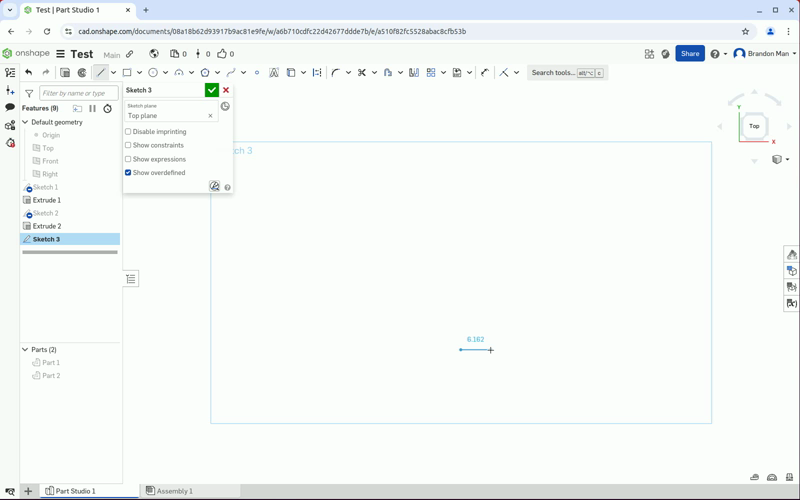
mouse_move(469, 349)
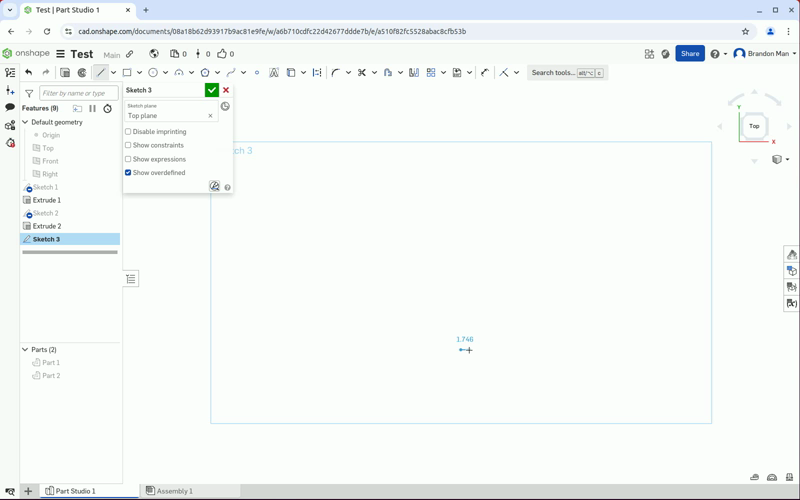
click(469, 349)
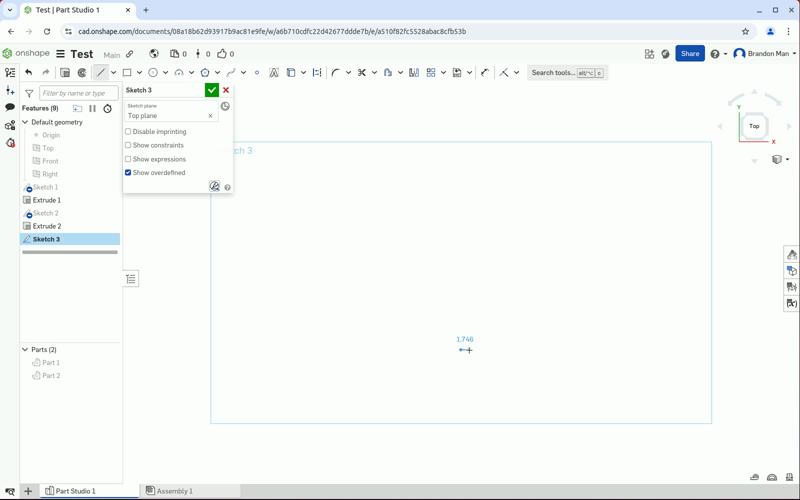
key_up(shift)
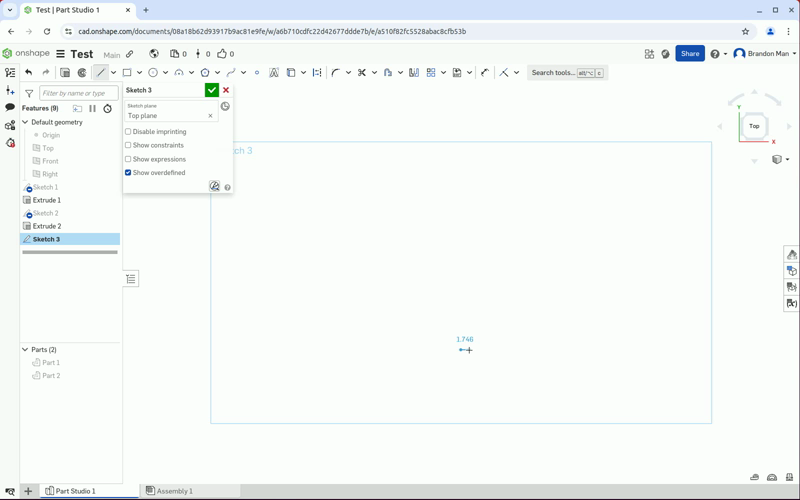
key(esc)
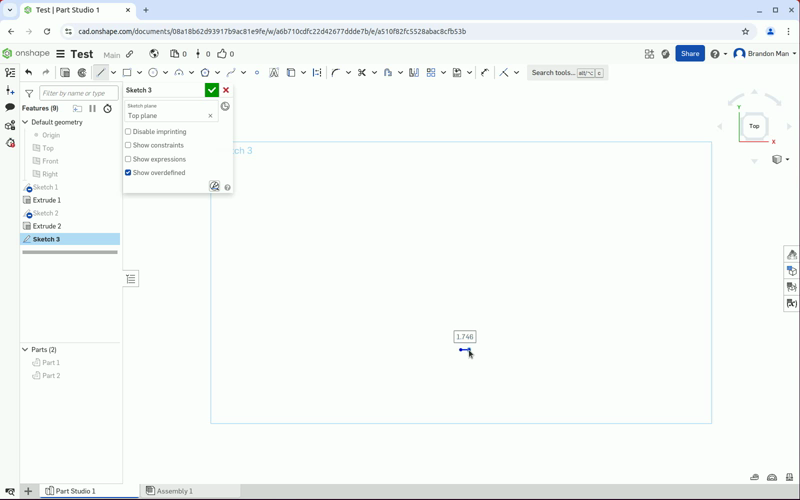
key(a)
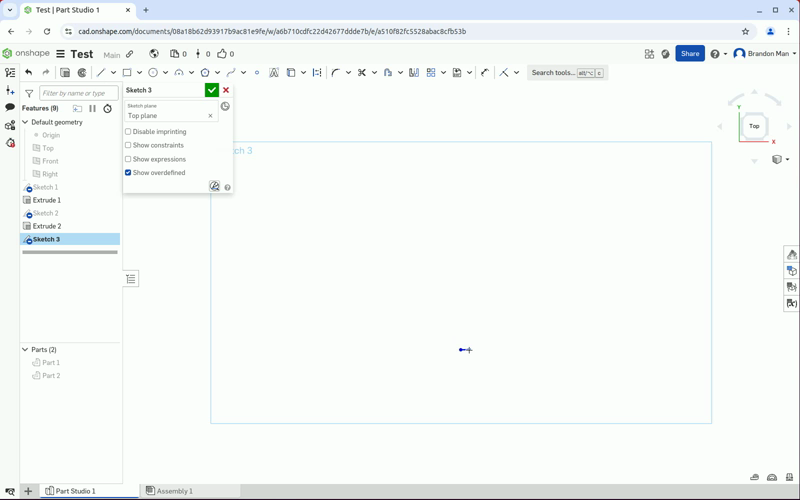
mouse_move(469, 349)
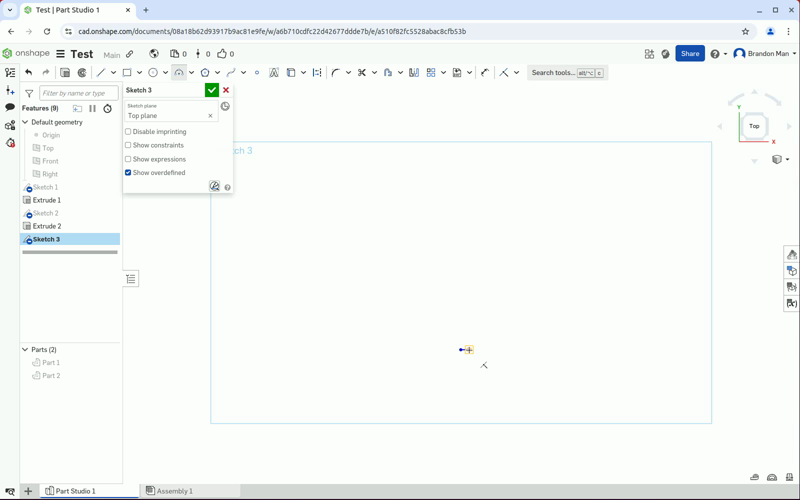
click(469, 349)
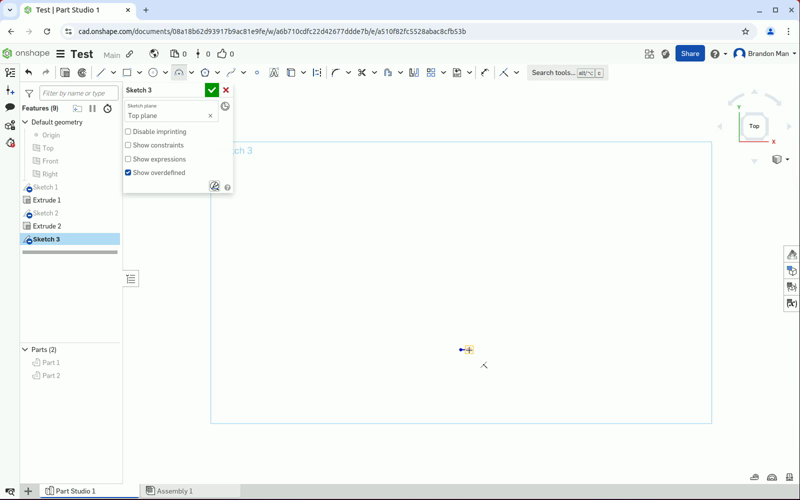
key_down(shift)
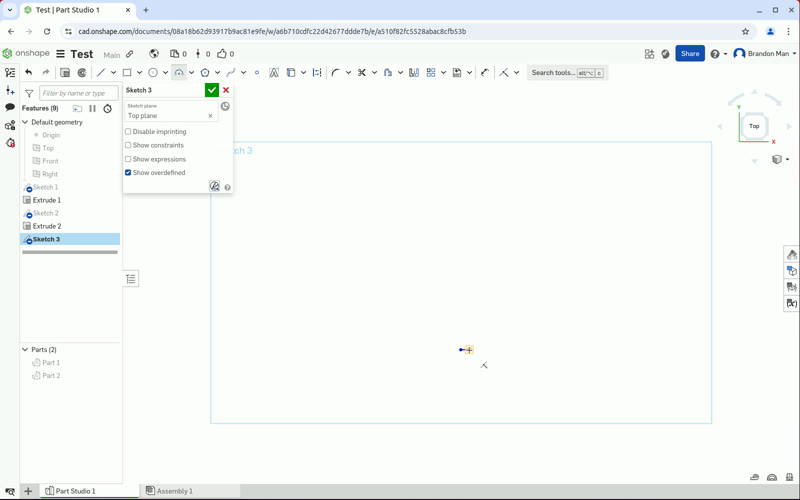
mouse_move(528, 289)
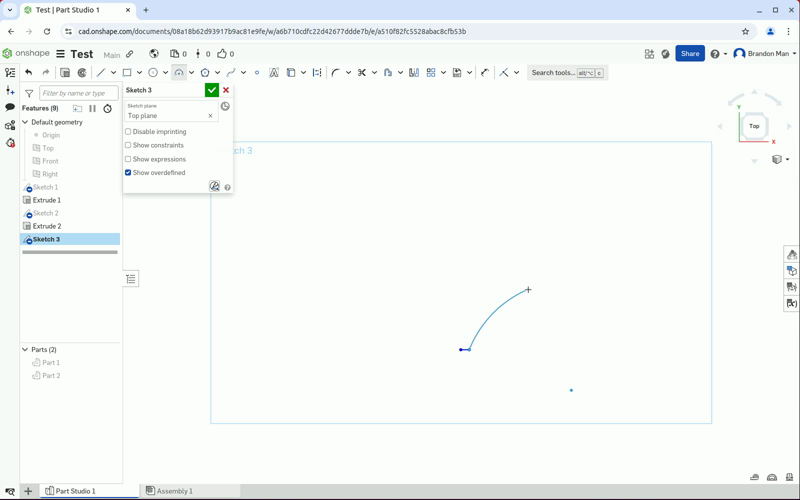
click(528, 289)
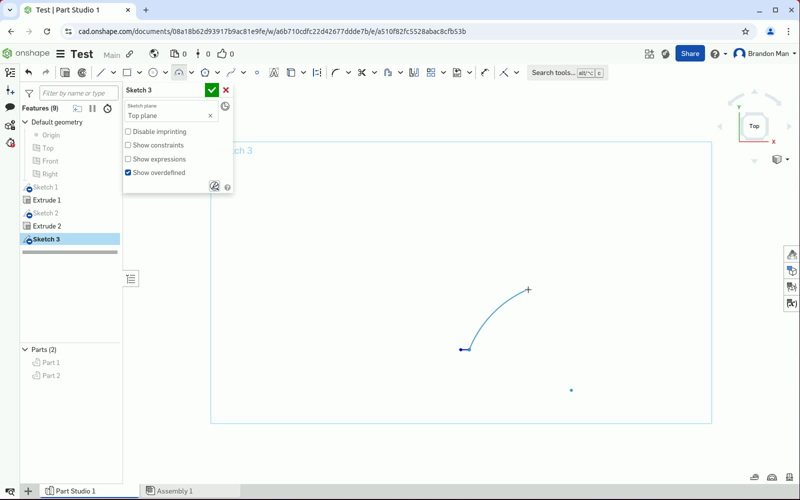
mouse_move(412, 235)
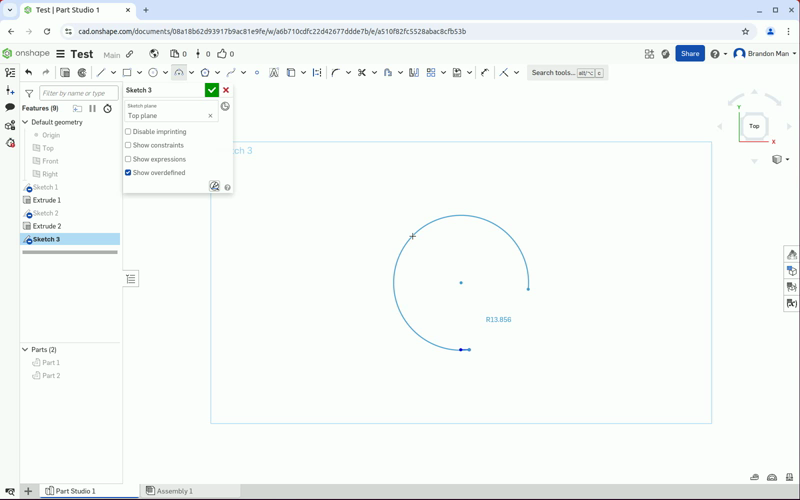
click(412, 235)
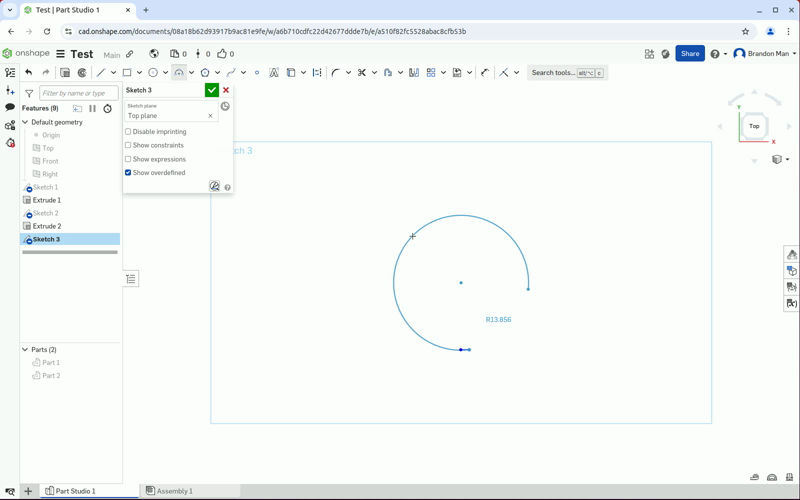
key_up(shift)
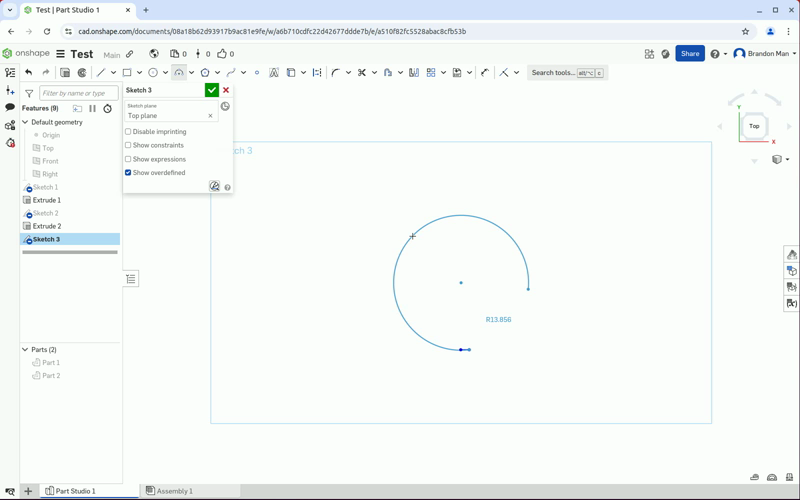
key(esc)
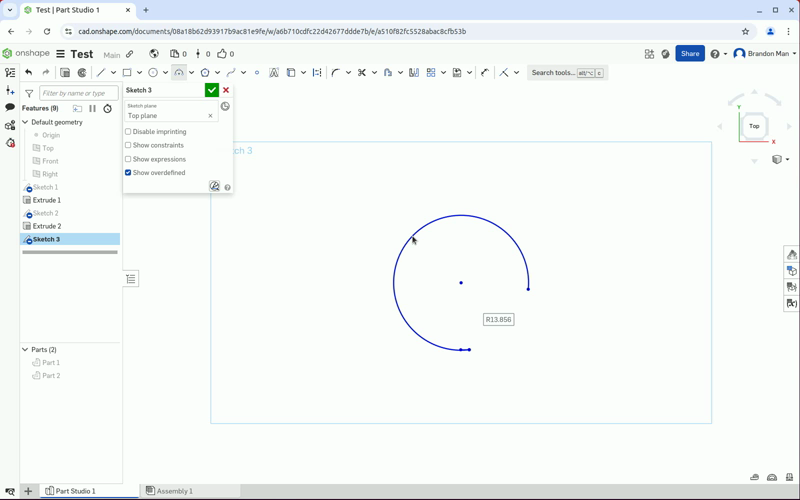
key(l)
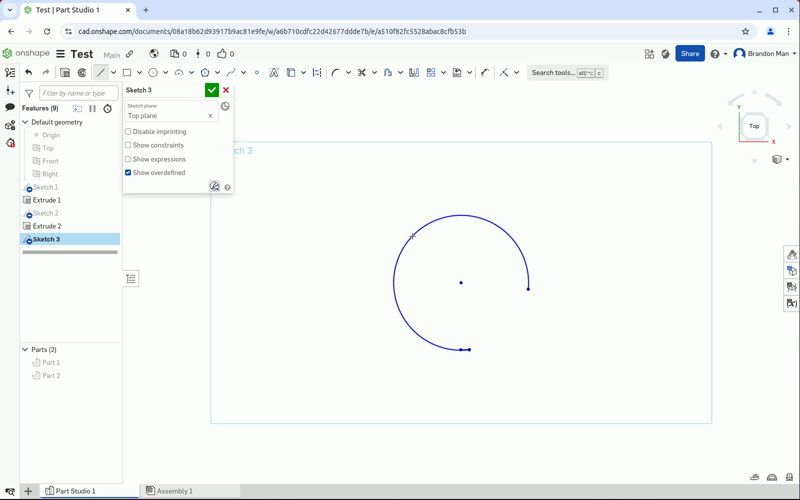
mouse_move(528, 289)
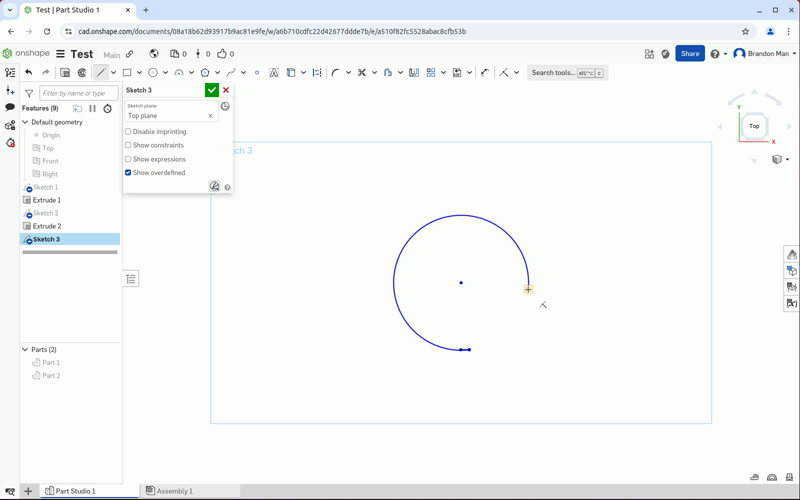
click(528, 289)
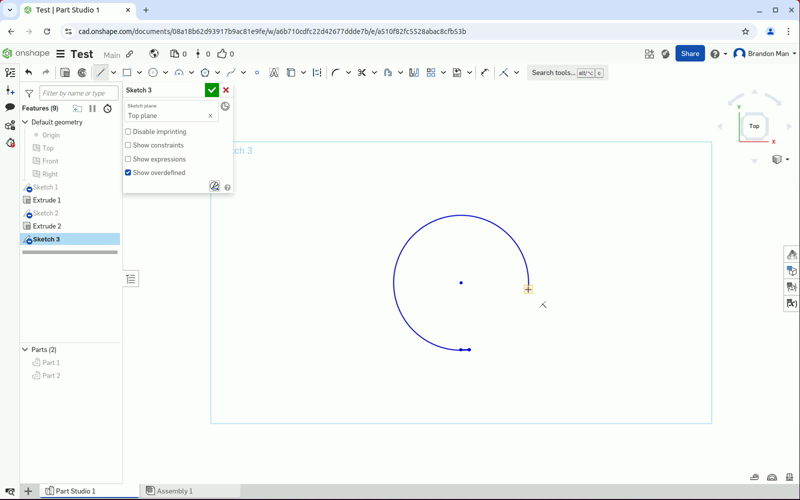
key_down(shift)
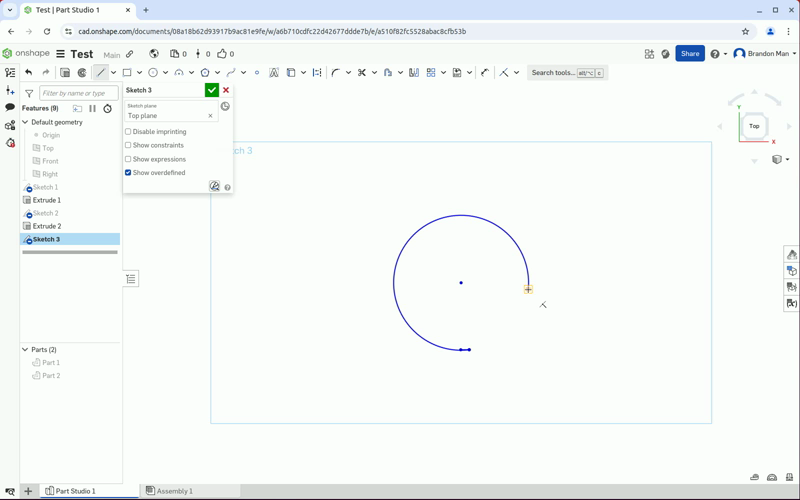
mouse_move(460, 289)
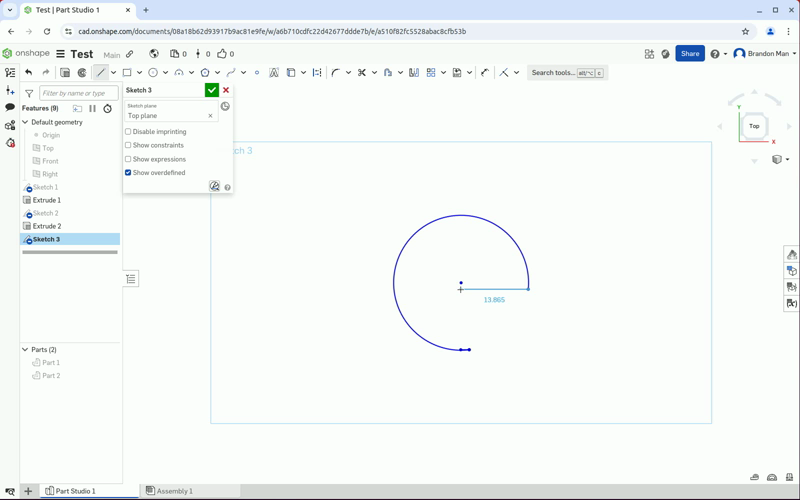
click(460, 289)
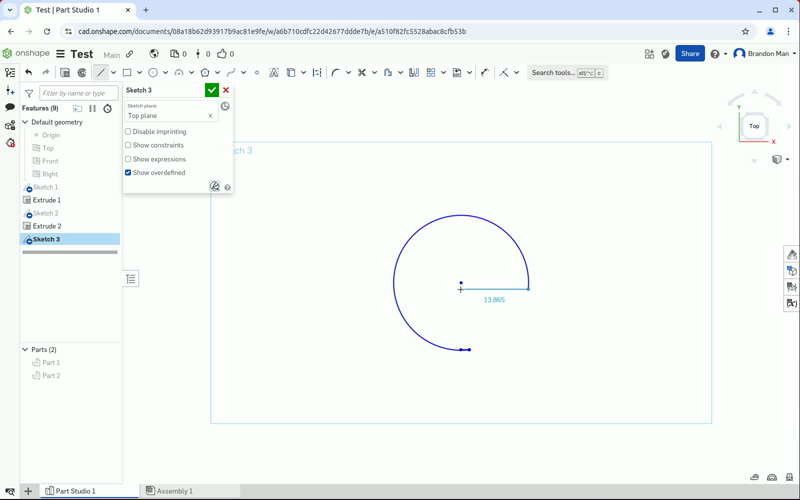
key_up(shift)
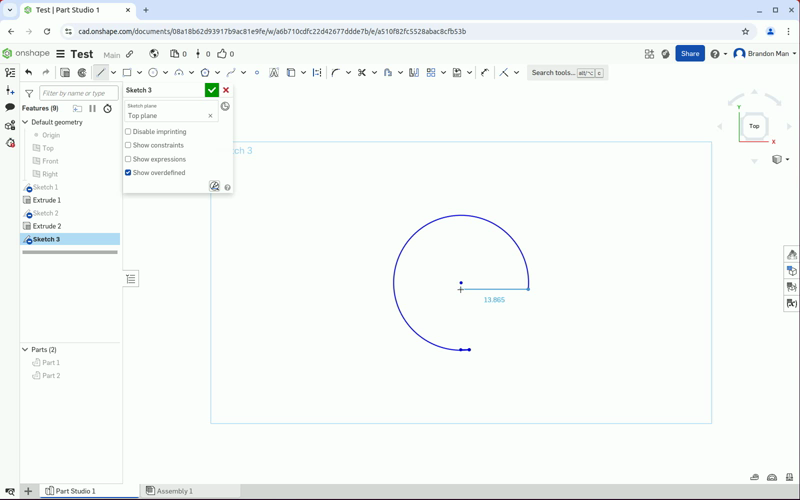
key_down(shift)
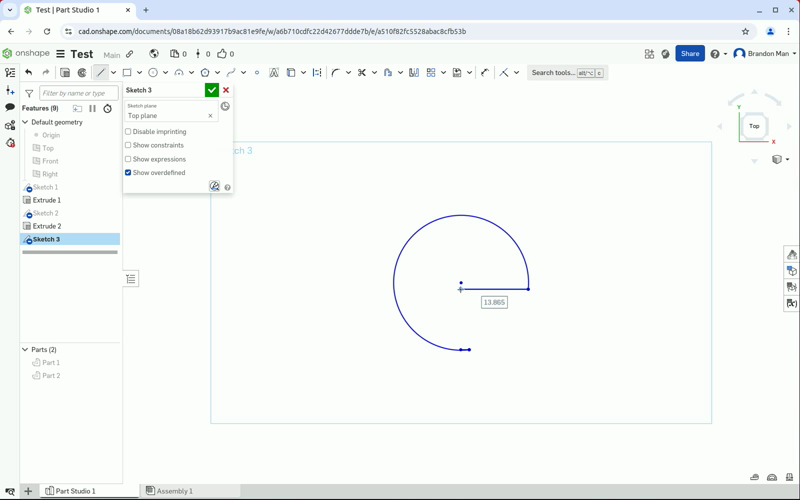
mouse_move(460, 349)
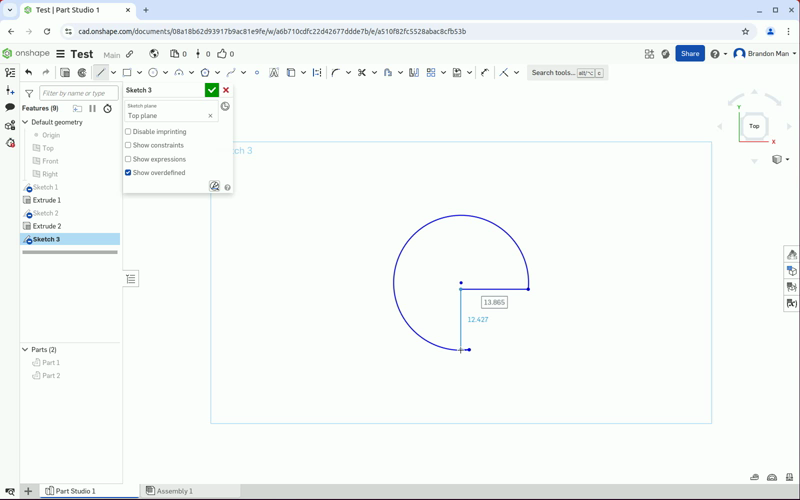
key_up(shift)
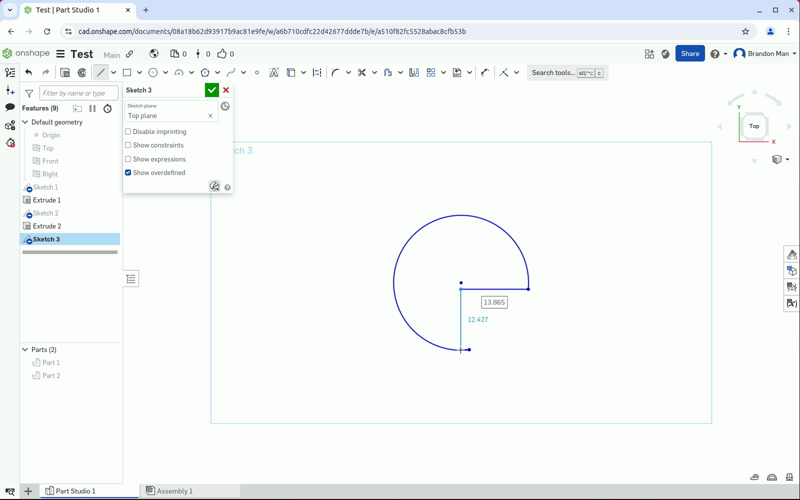
click(460, 349)
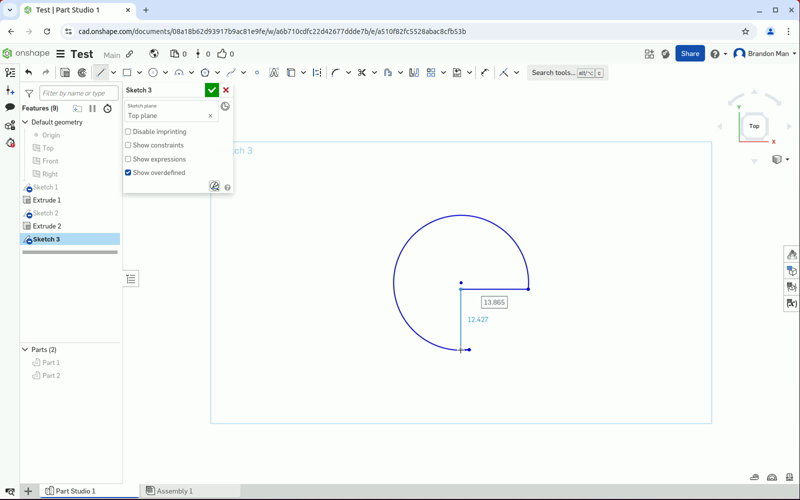
key(esc)
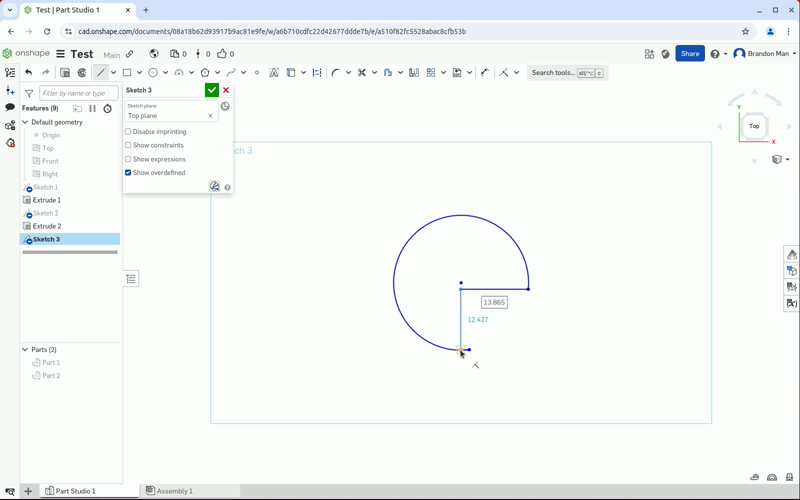
mouse_move(451, 251)
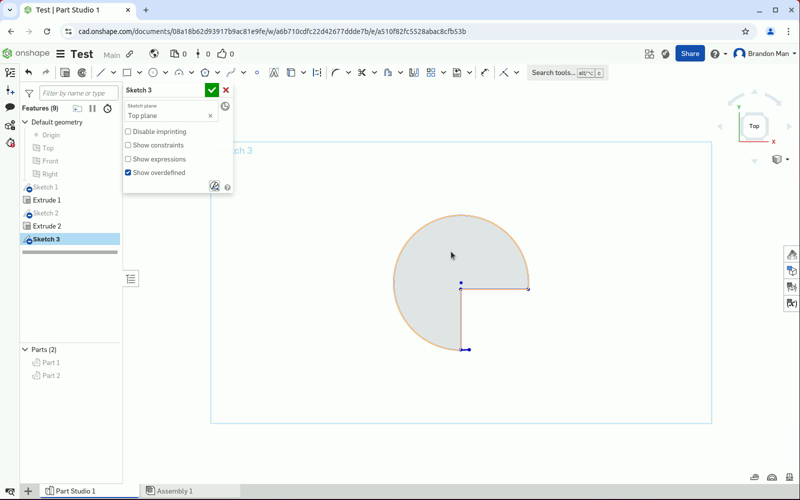
click(451, 251)
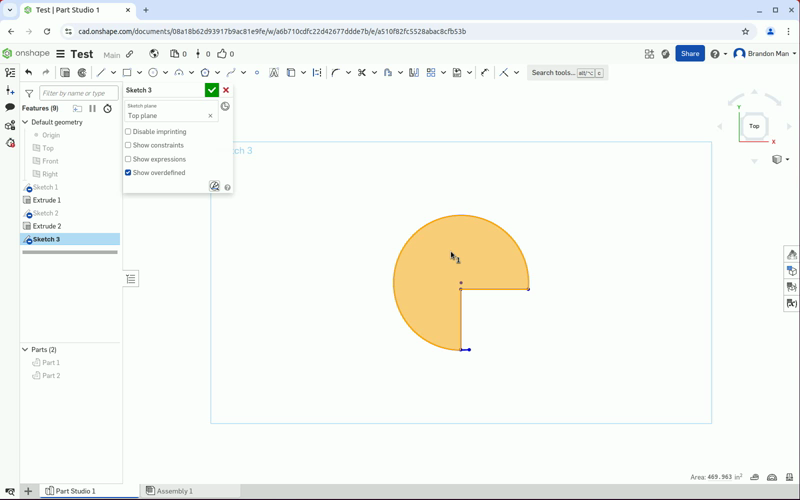
mouse_move(73, 352)
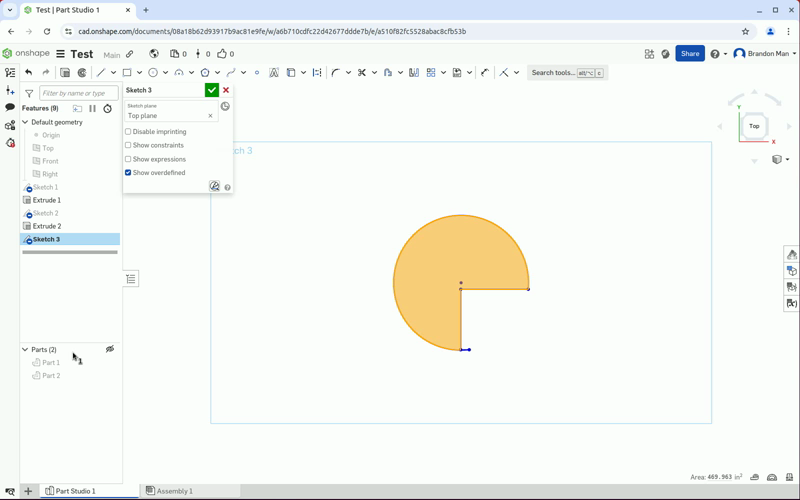
key(shift+y)
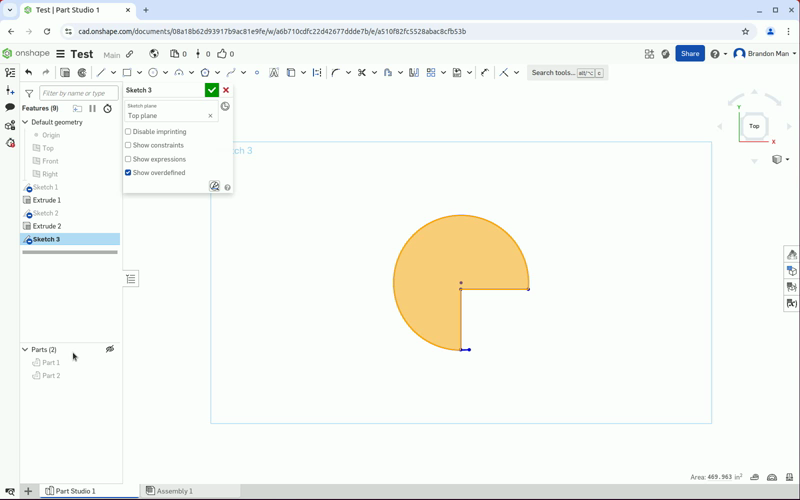
key(shift+e)
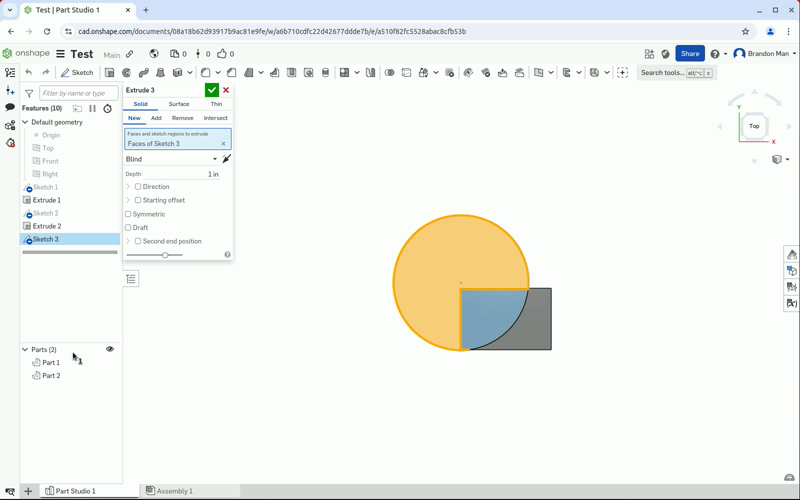
mouse_move(143, 106)
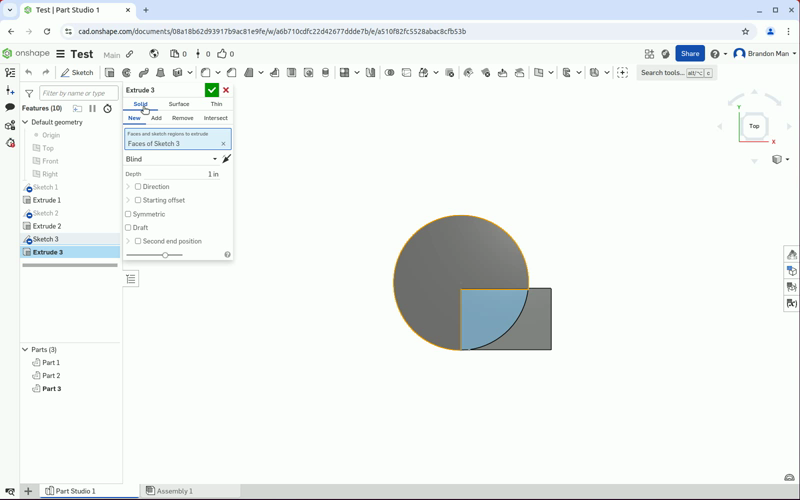
click(143, 106)
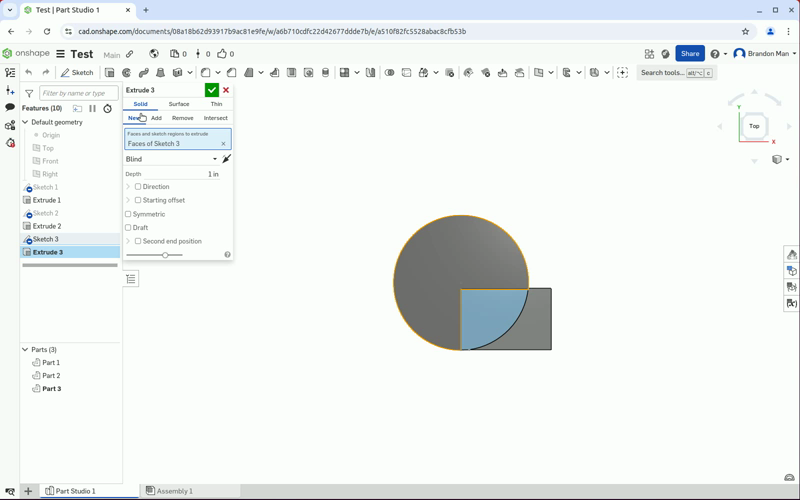
mouse_move(137, 120)
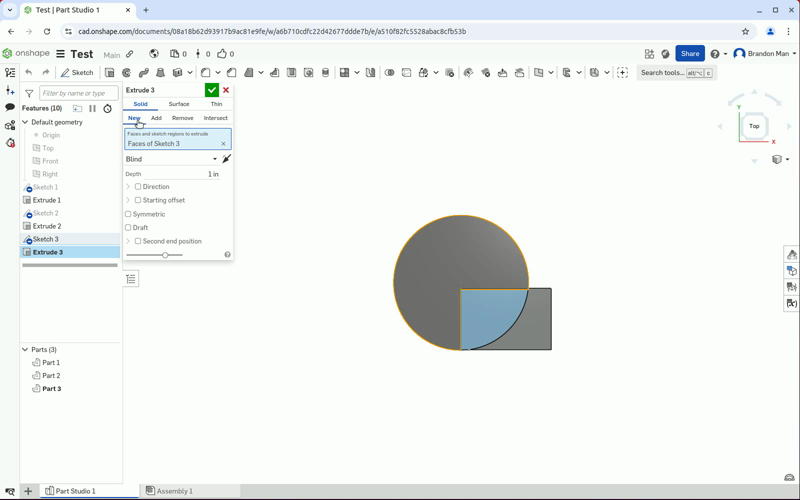
click(137, 120)
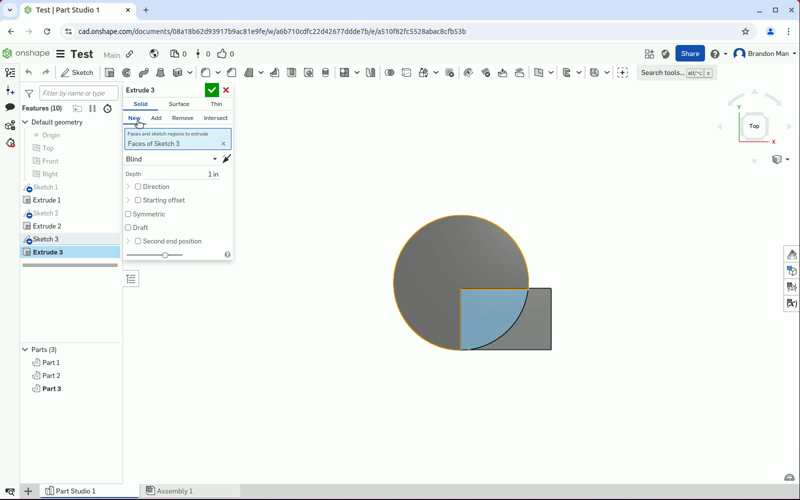
key(tab, 4)
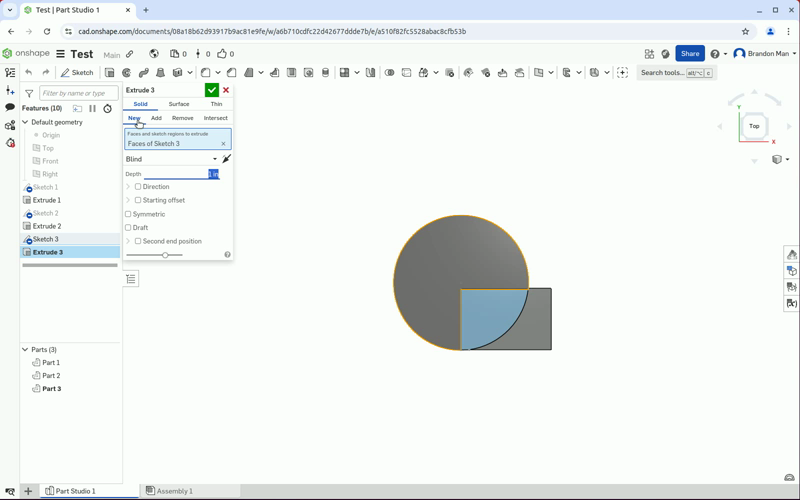
text(23.108)
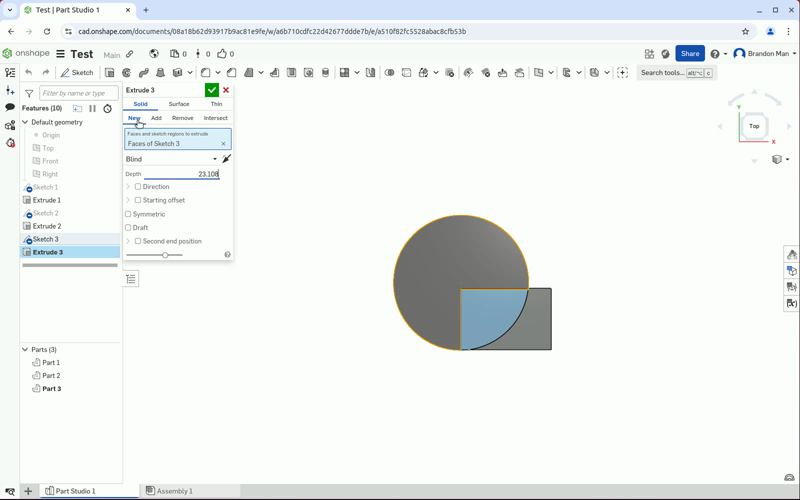
key(enter)
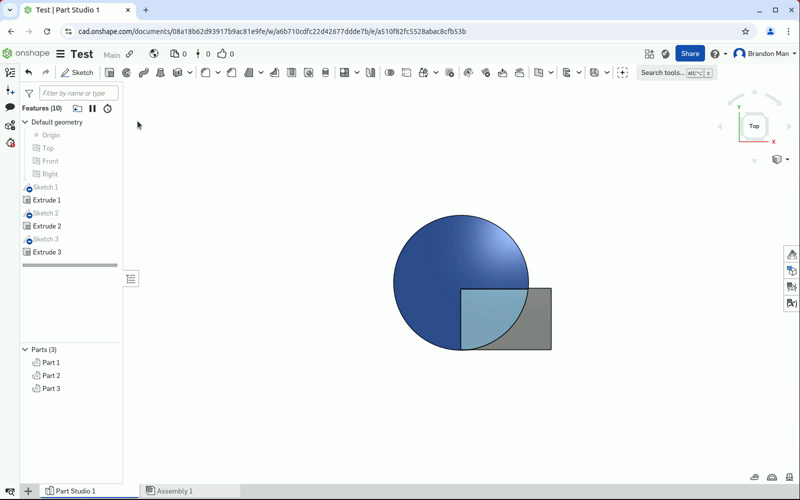
key(shift+h)
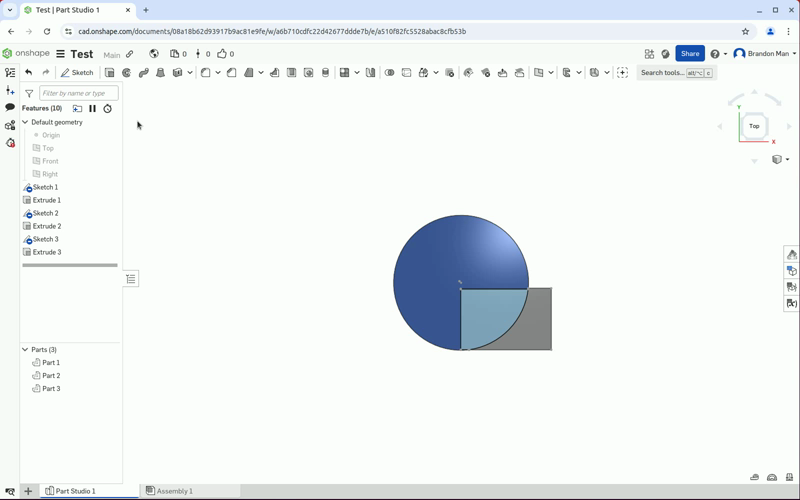
key(shift+h)
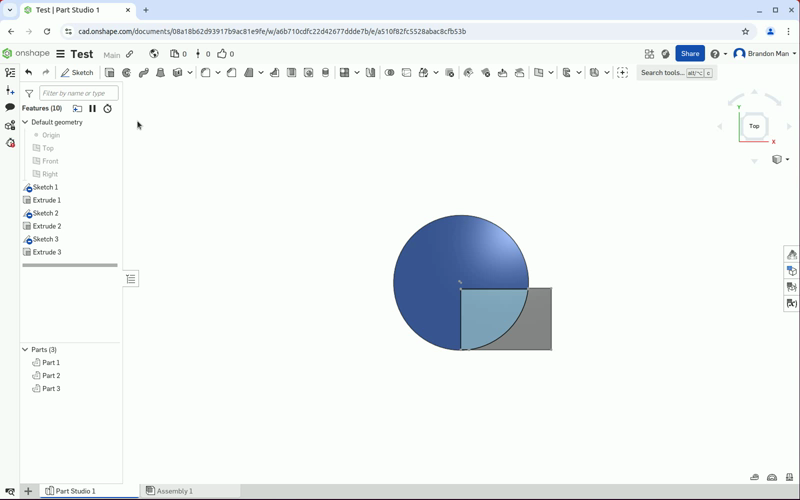
key(shift+7)
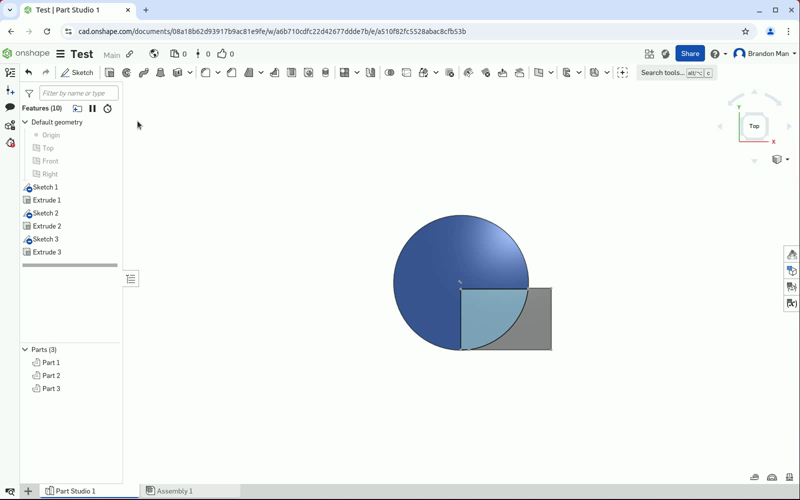
key(up, 3)
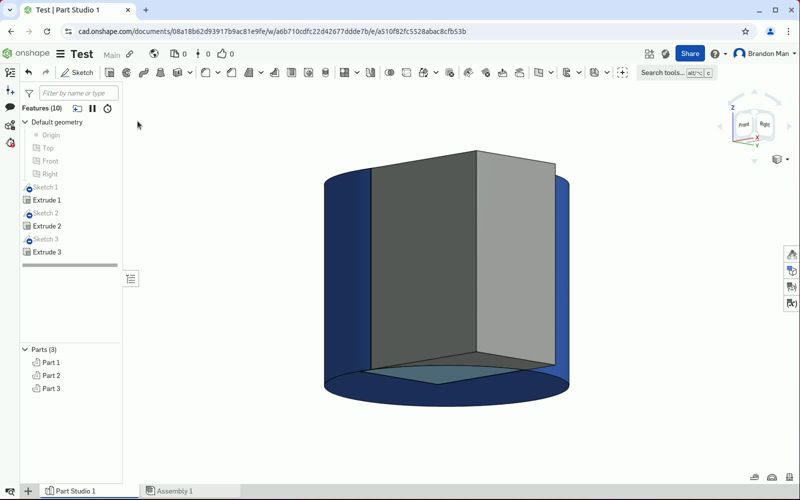
key(left, 3)
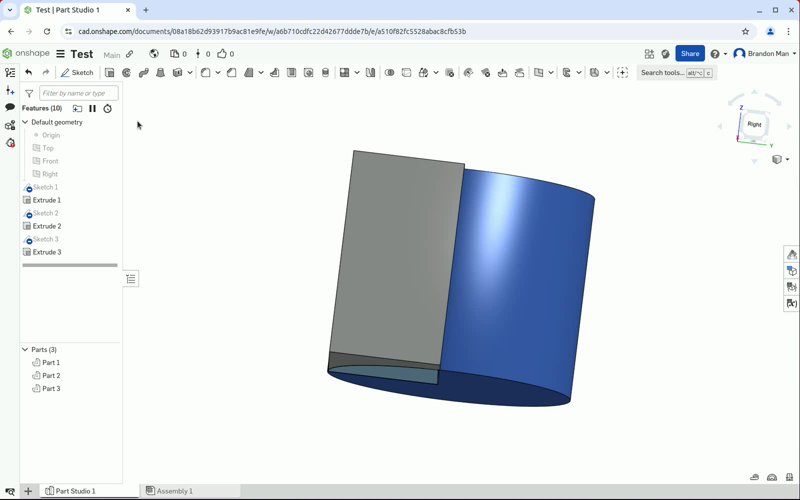
key(right, 3)
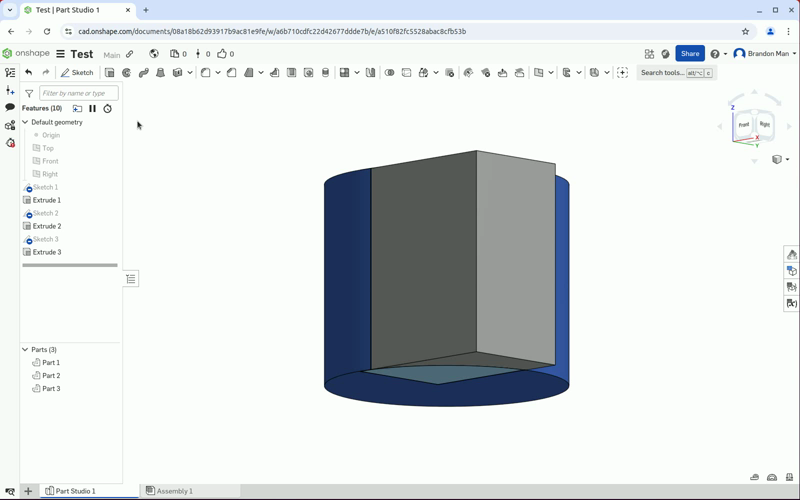
key(down, 3)
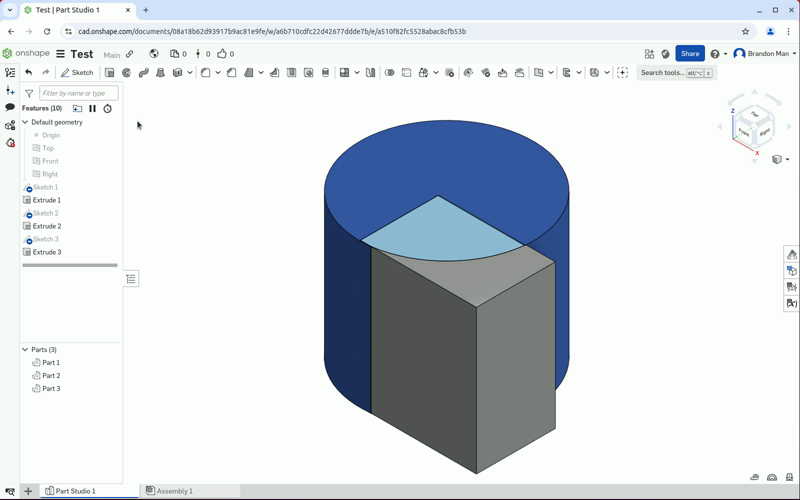
mouse_move(73, 189)
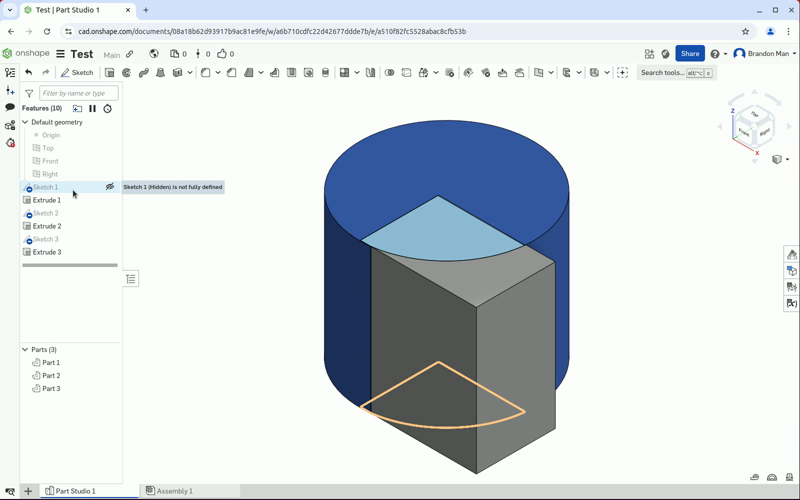
click(73, 189)